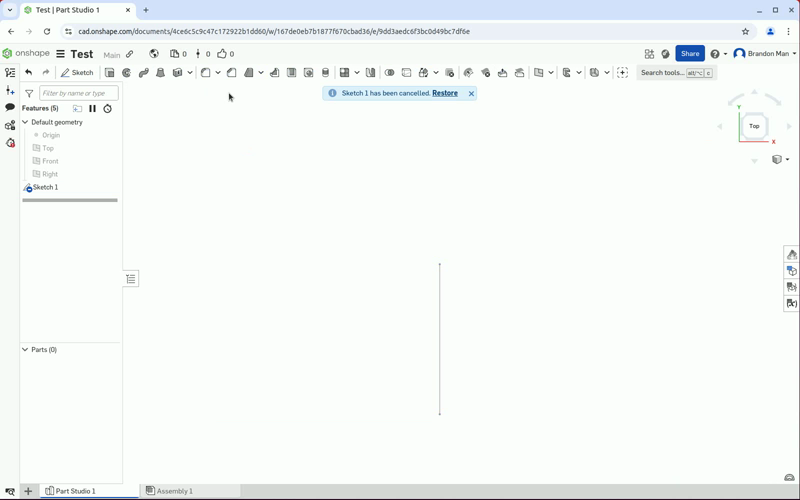
key(shift+h)
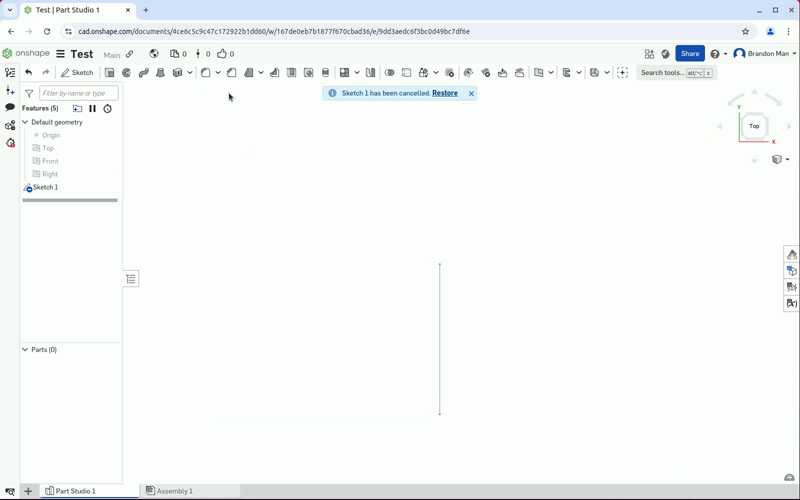
key(shift+s)
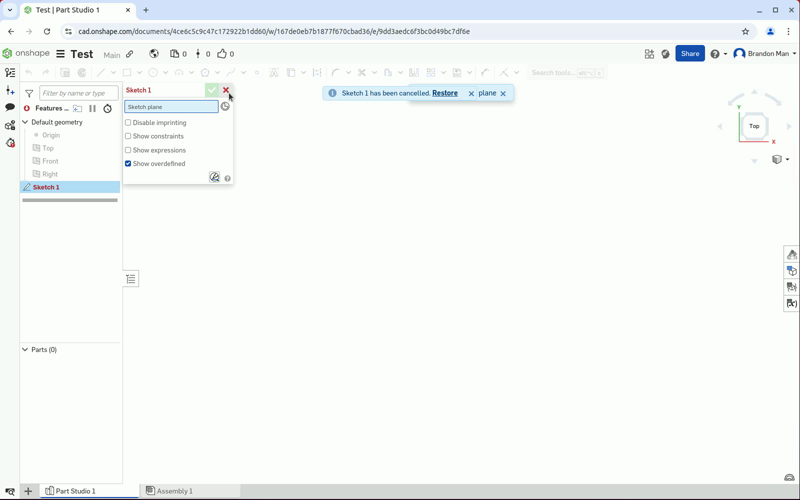
mouse_move(73, 150)
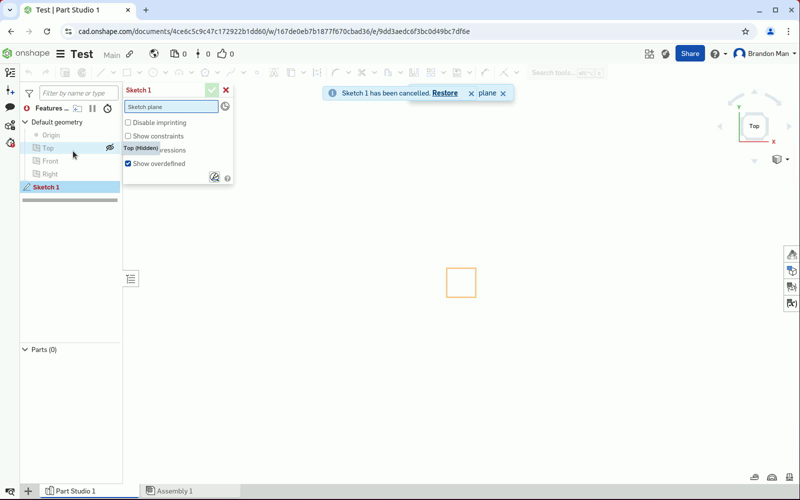
click(73, 150)
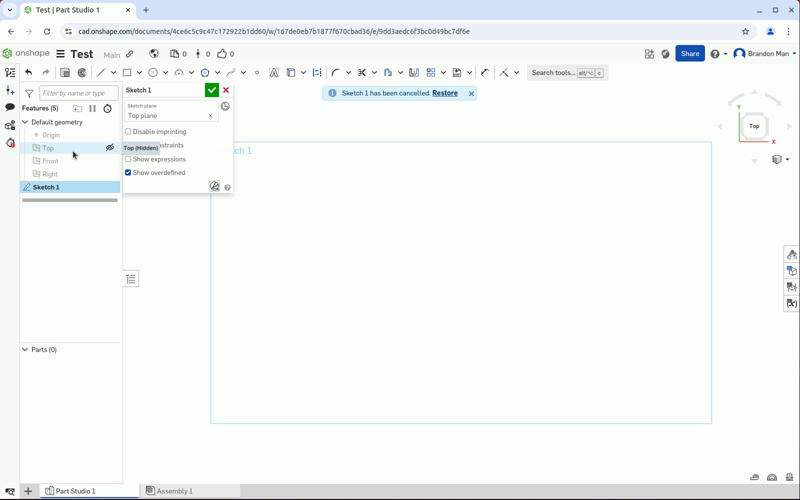
mouse_move(73, 352)
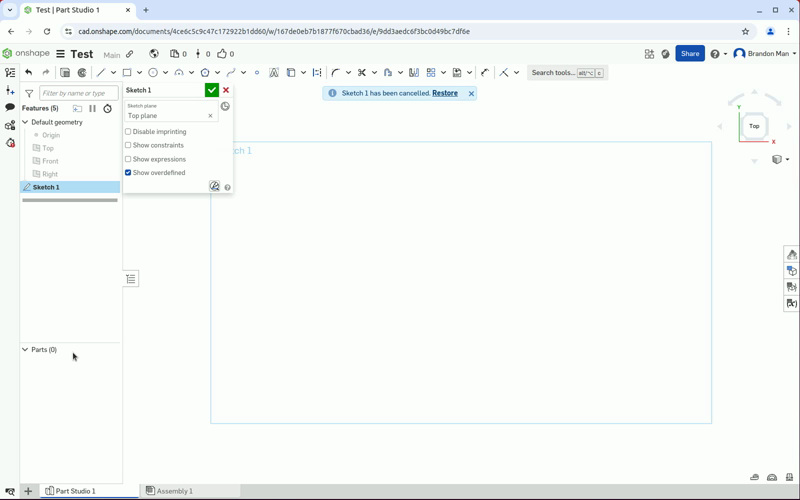
key(y)
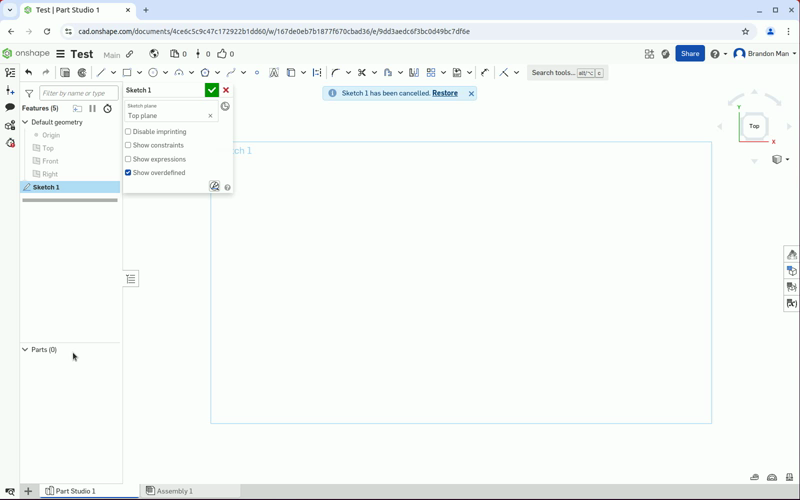
key(l)
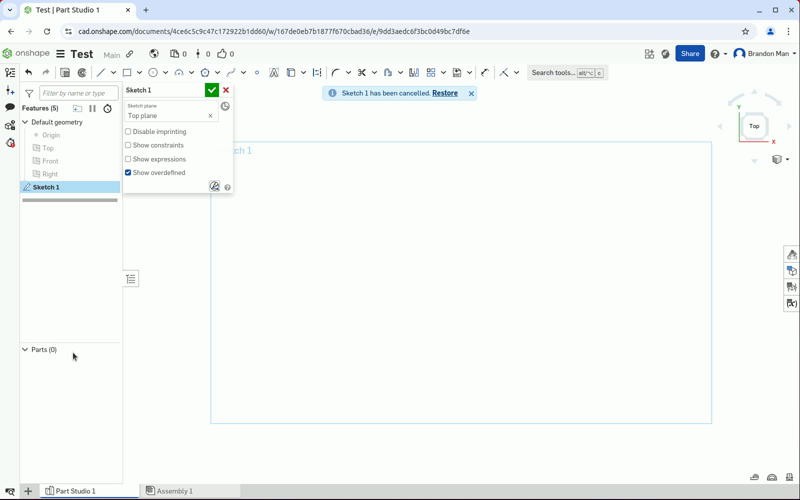
key_down(shift)
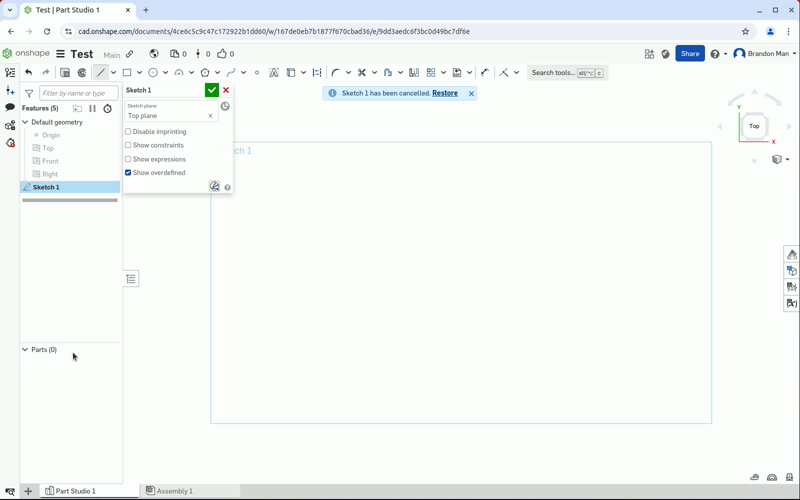
mouse_move(374, 319)
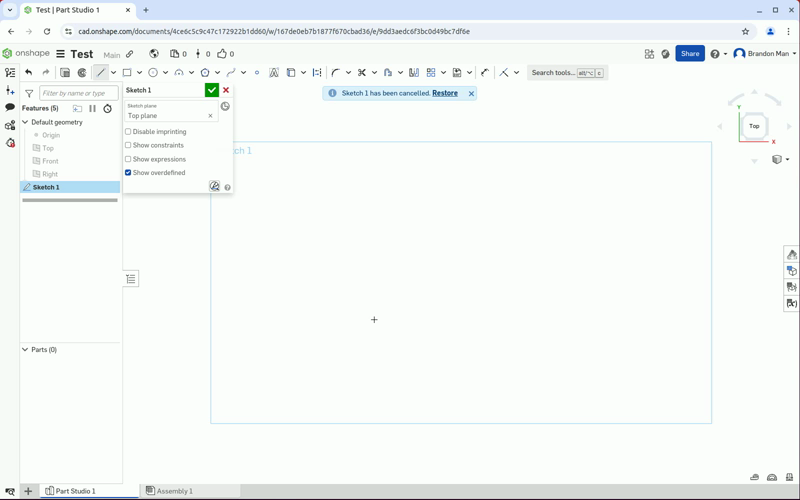
click(374, 319)
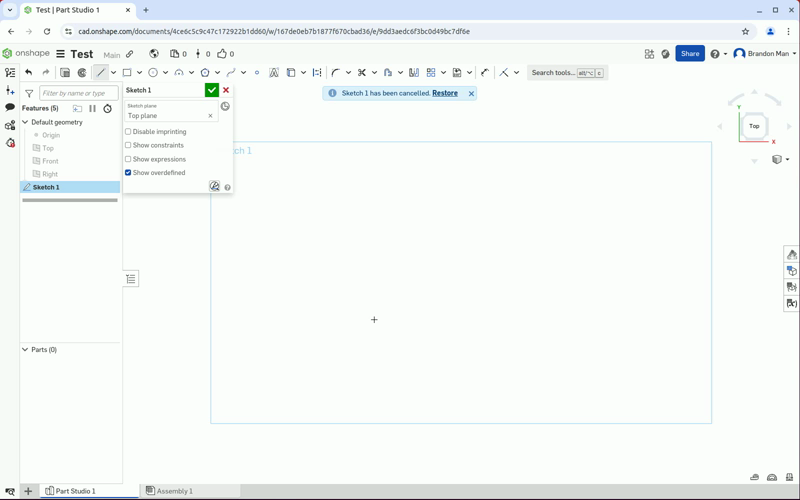
key_up(shift)
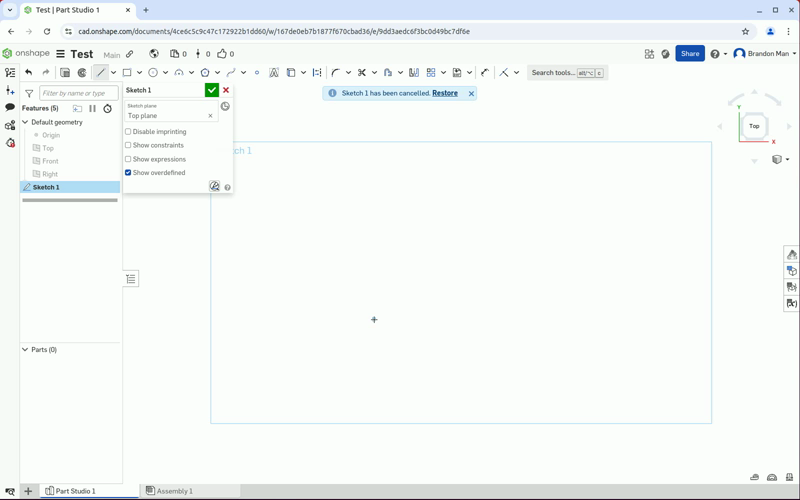
key_down(shift)
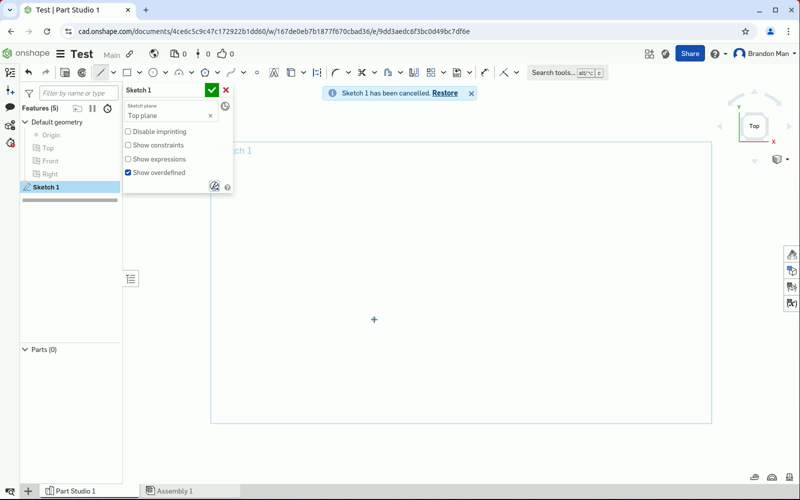
mouse_move(506, 319)
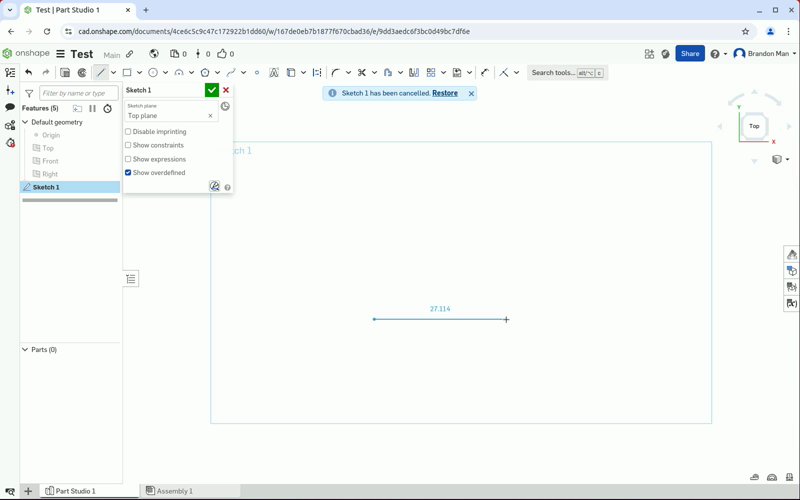
click(506, 319)
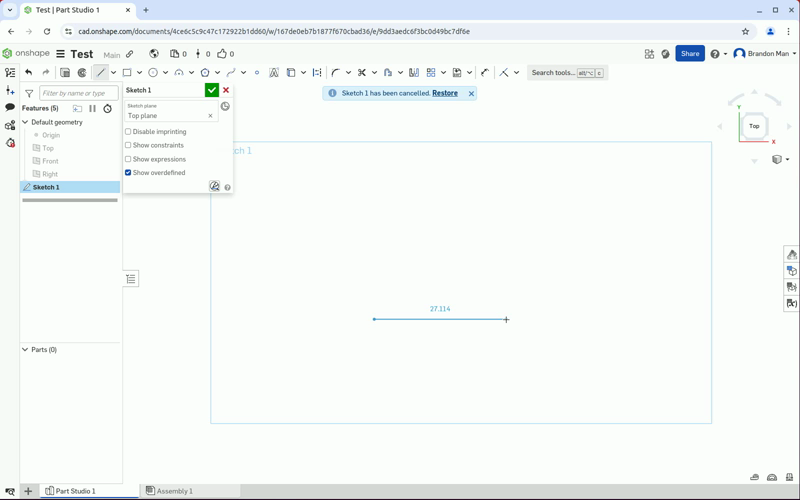
key_up(shift)
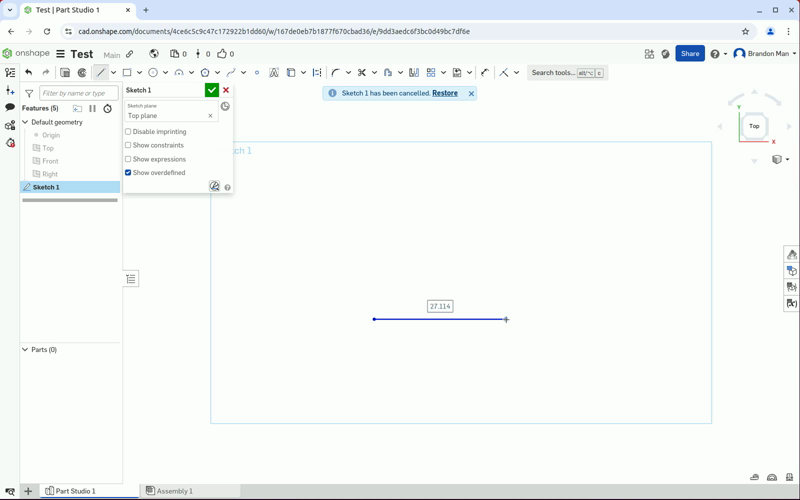
key_down(shift)
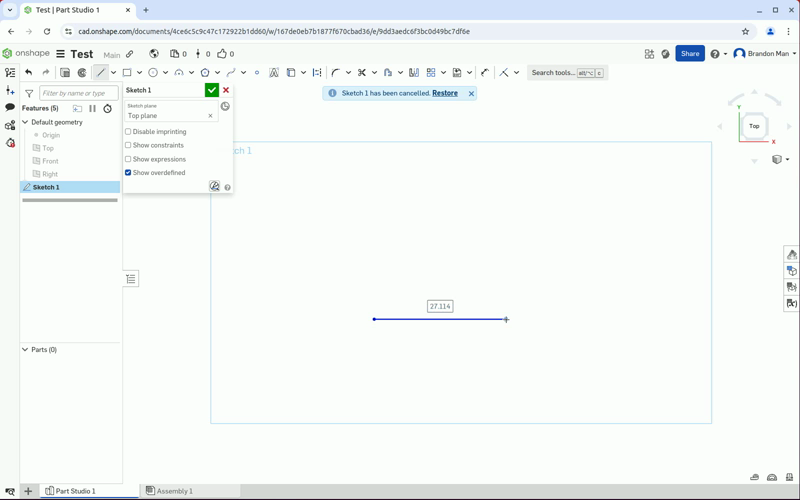
mouse_move(506, 220)
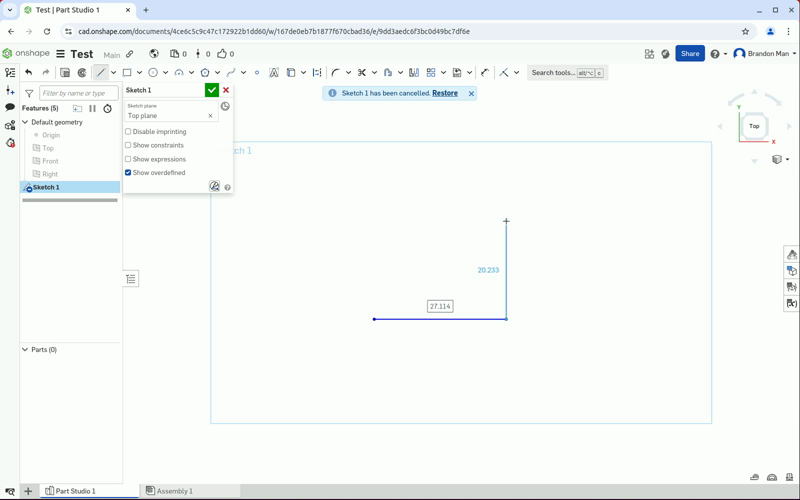
click(506, 220)
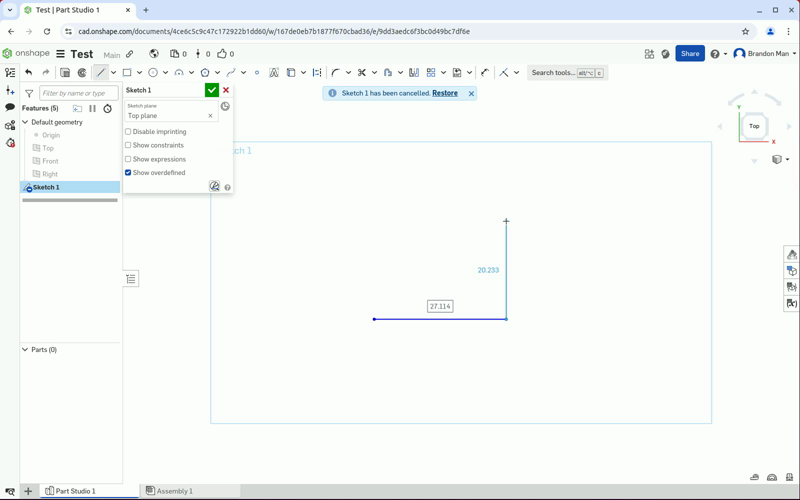
key_up(shift)
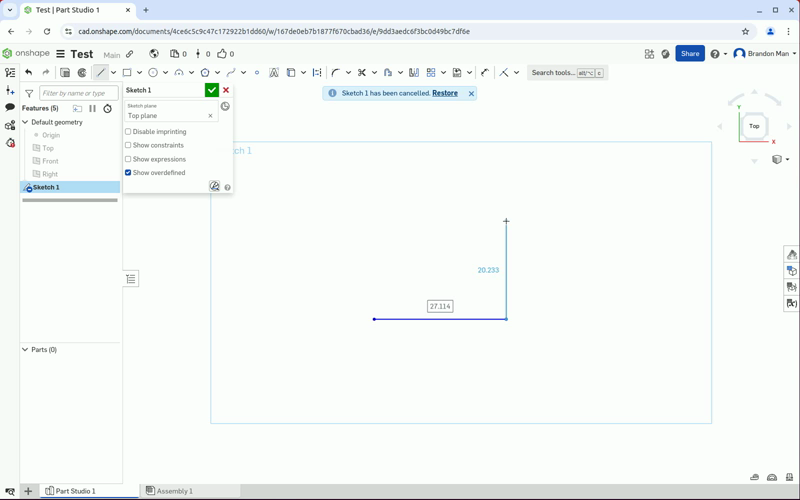
key_down(shift)
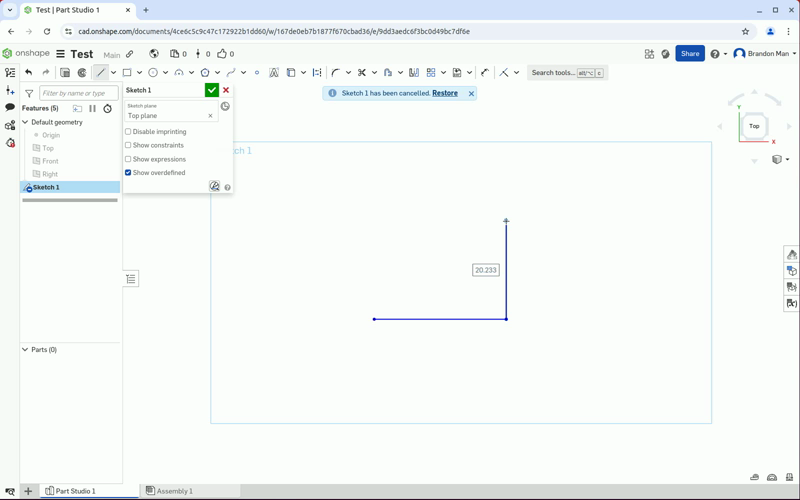
mouse_move(374, 220)
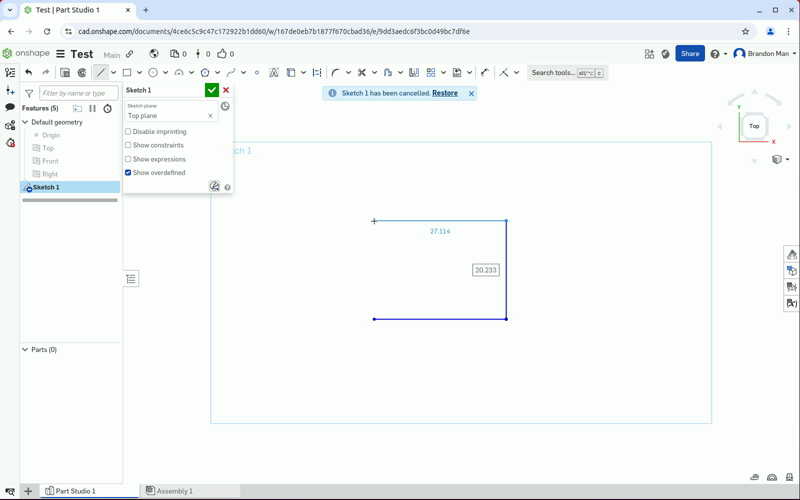
click(374, 220)
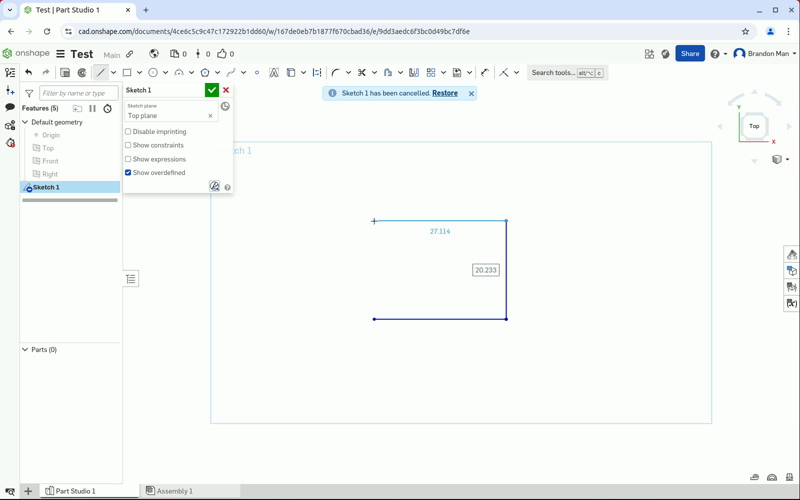
key_up(shift)
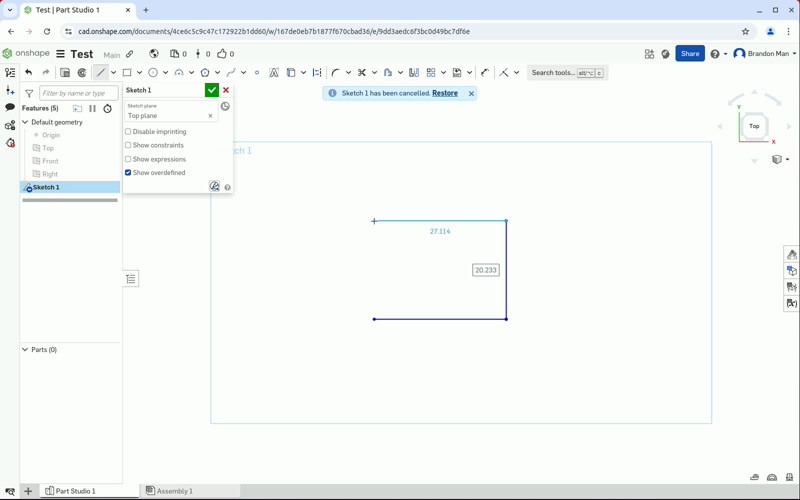
key_down(shift)
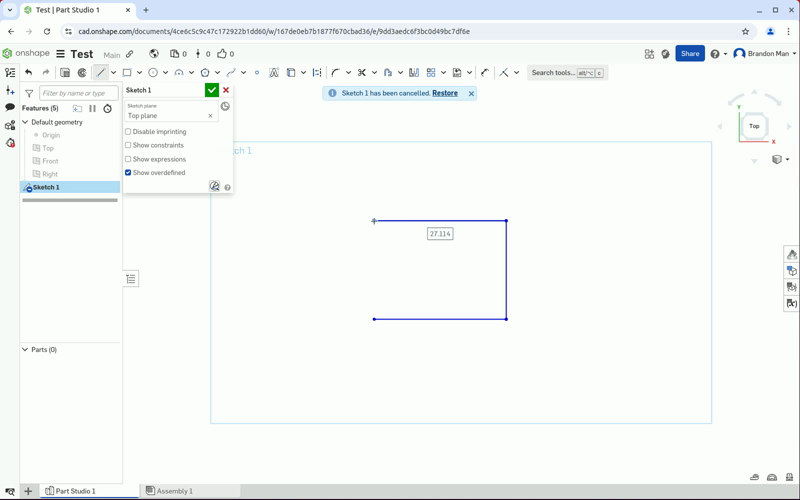
mouse_move(374, 319)
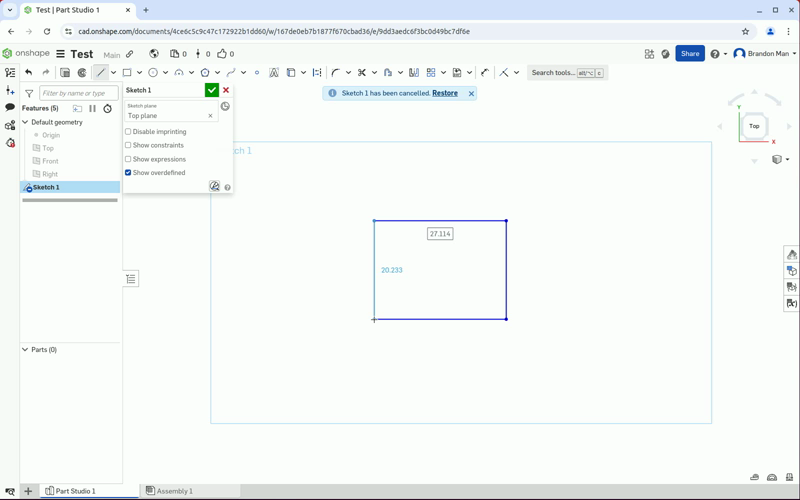
key_up(shift)
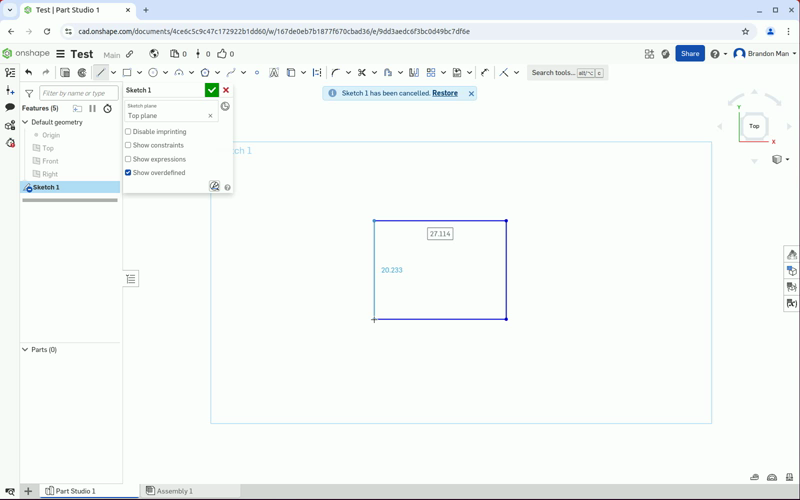
click(374, 319)
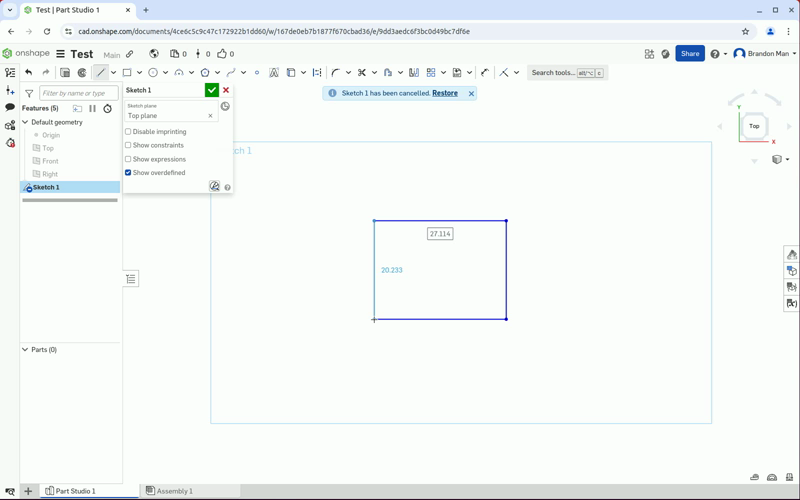
key(esc)
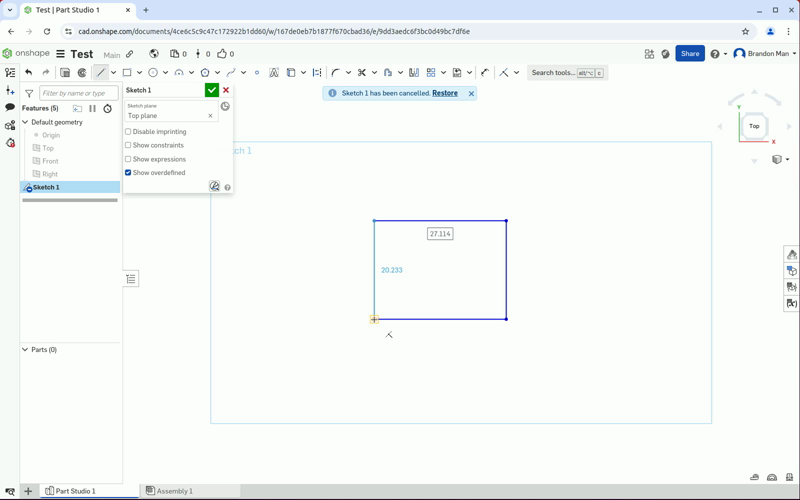
mouse_move(490, 259)
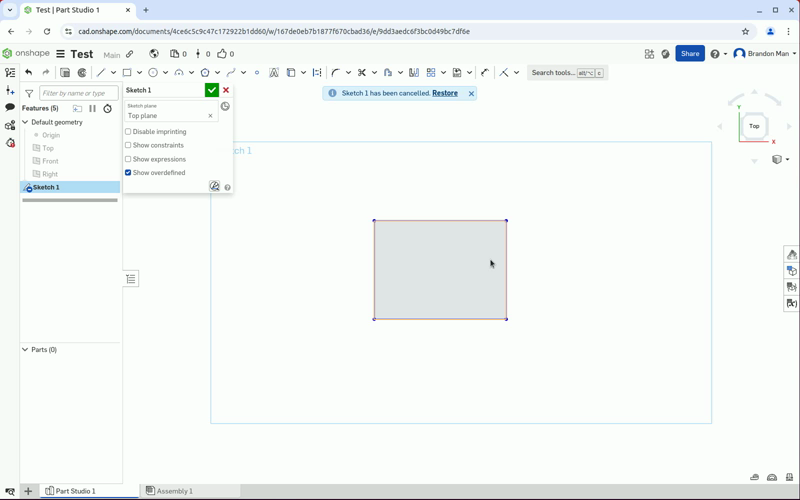
click(490, 259)
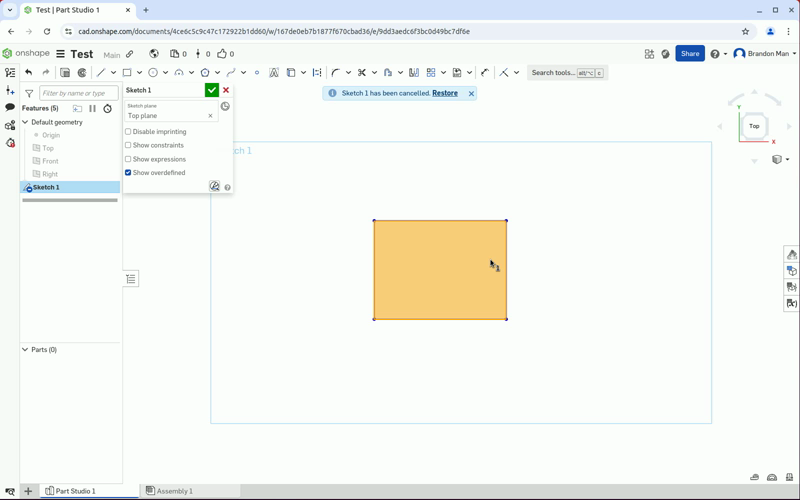
mouse_move(73, 352)
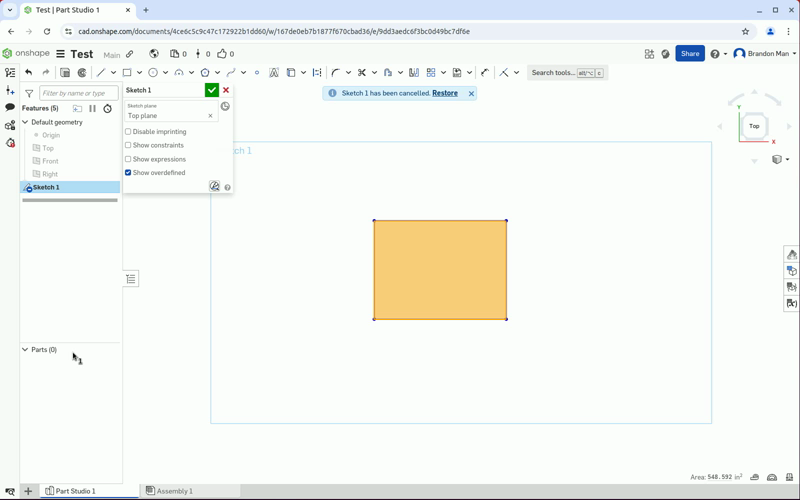
key(shift+y)
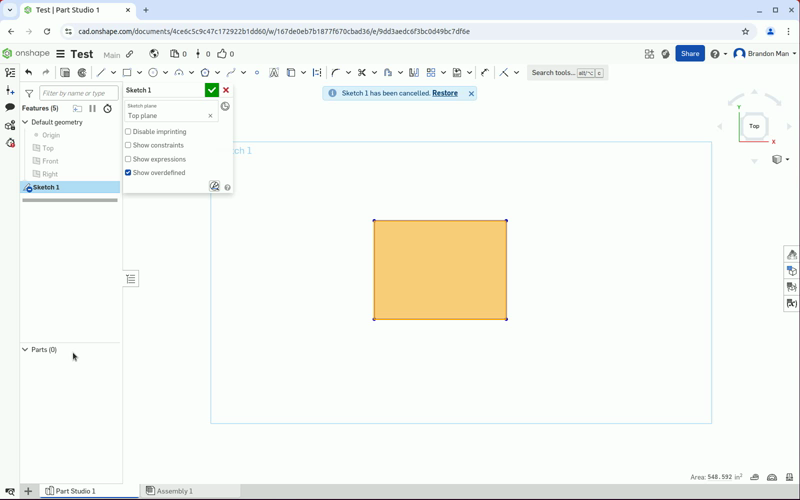
key(shift+e)
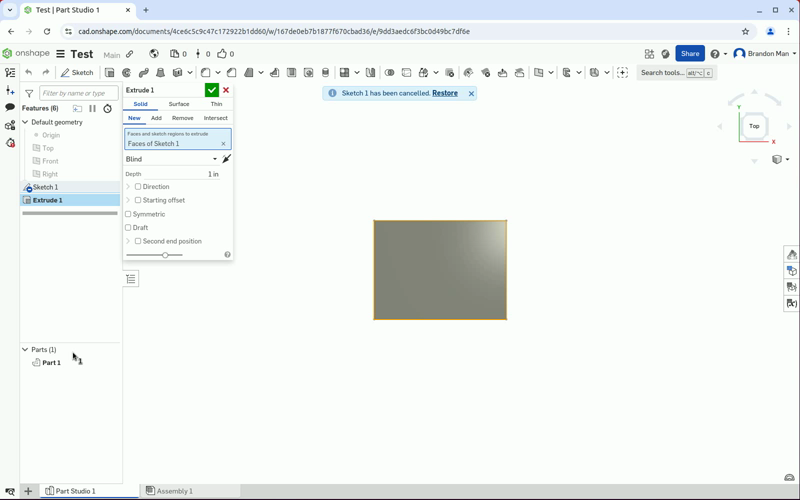
mouse_move(143, 106)
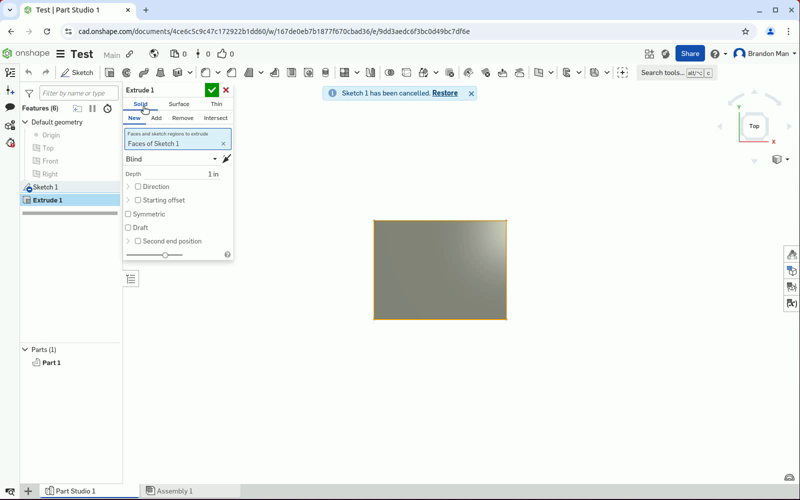
click(143, 106)
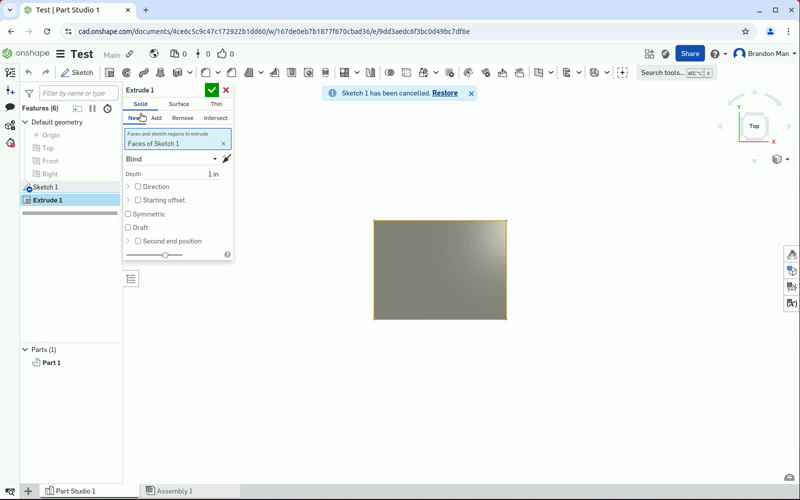
mouse_move(137, 120)
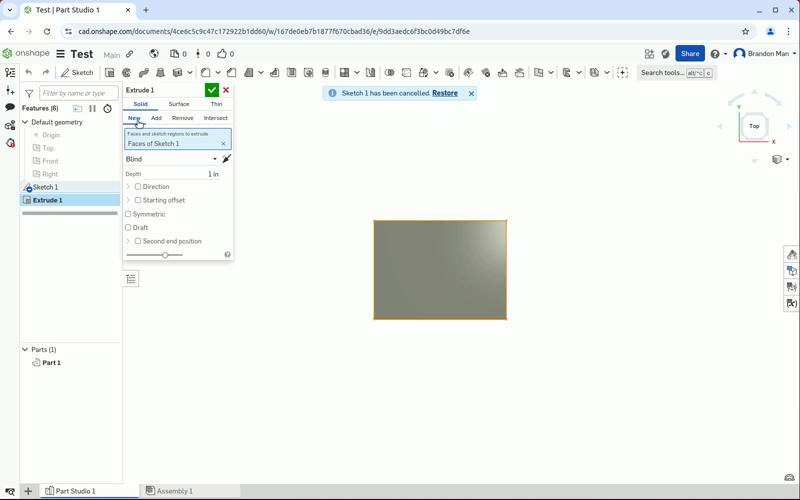
click(137, 120)
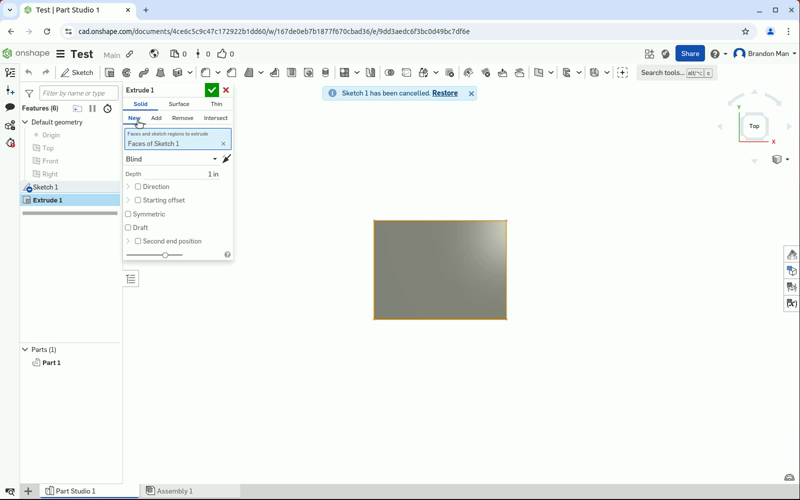
key(tab, 4)
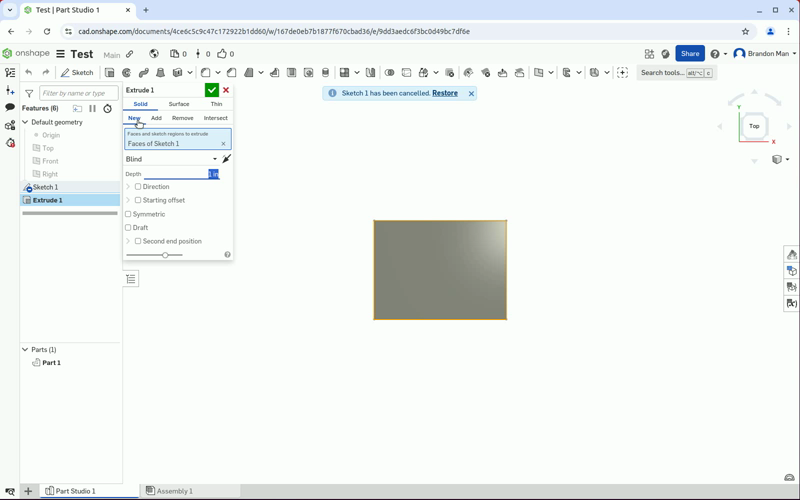
text(13.721)
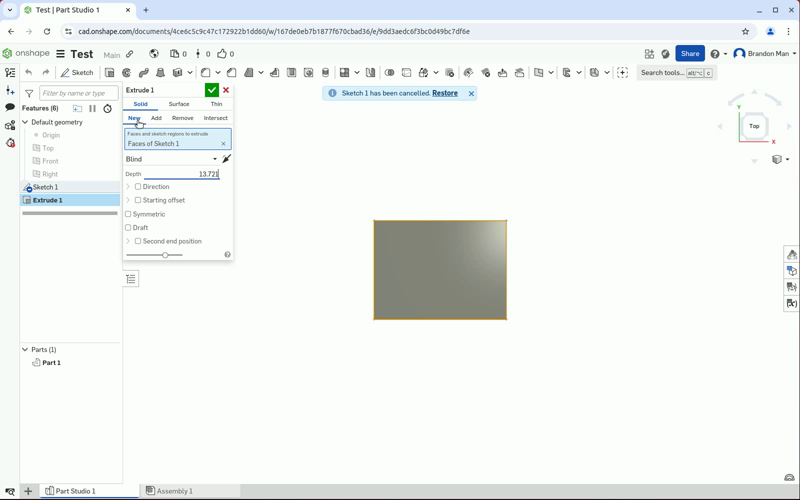
key(enter)
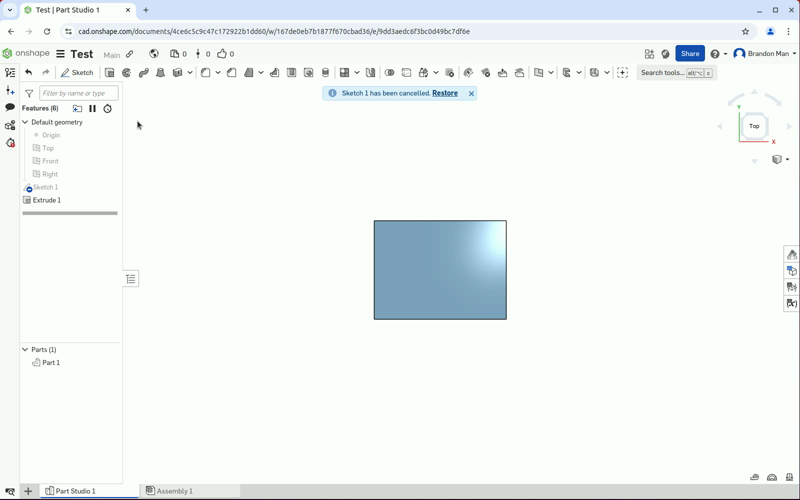
key(shift+h)
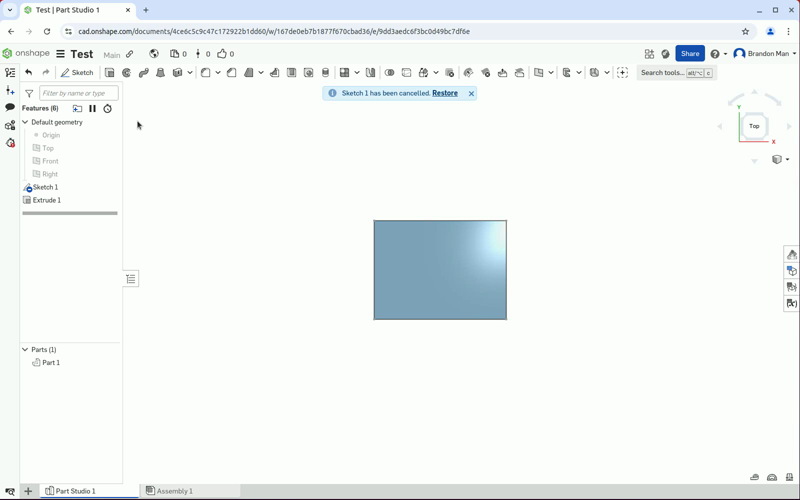
key(shift+h)
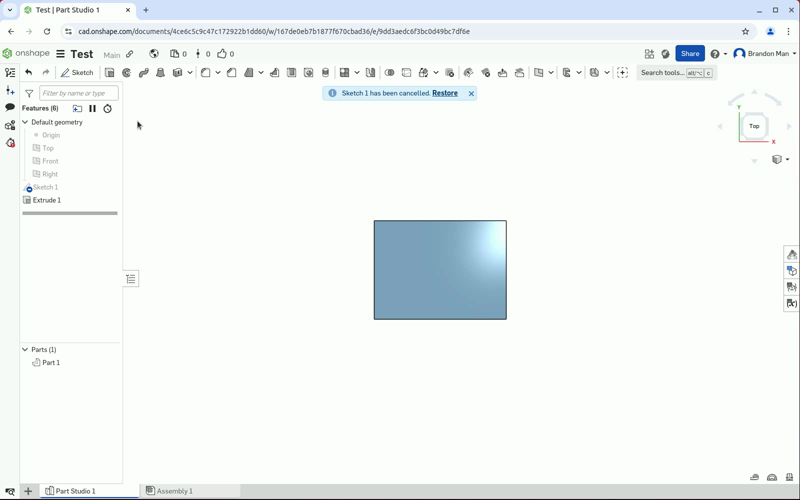
mouse_move(73, 189)
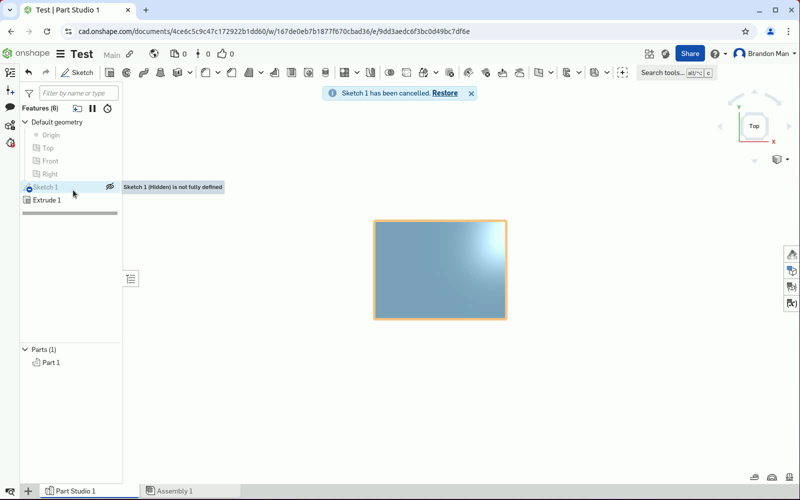
click(73, 189)
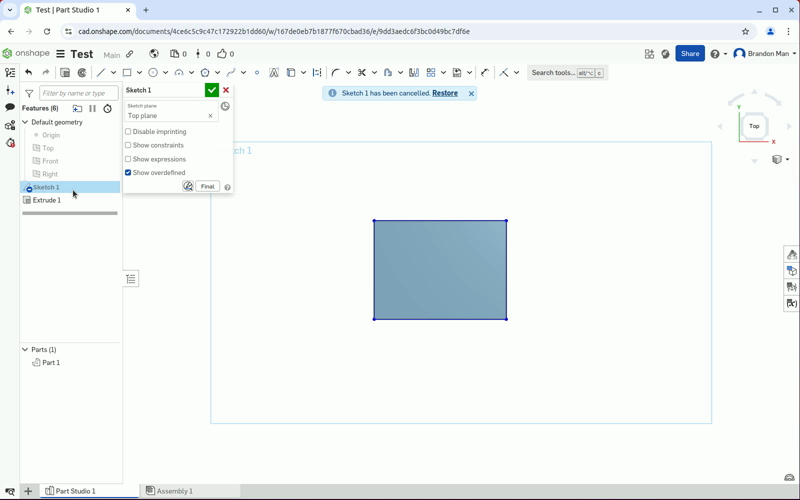
mouse_move(229, 92)
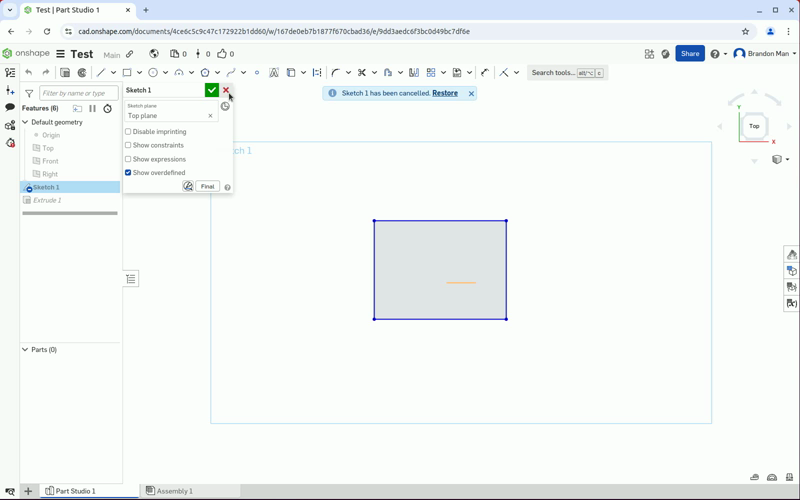
click(229, 92)
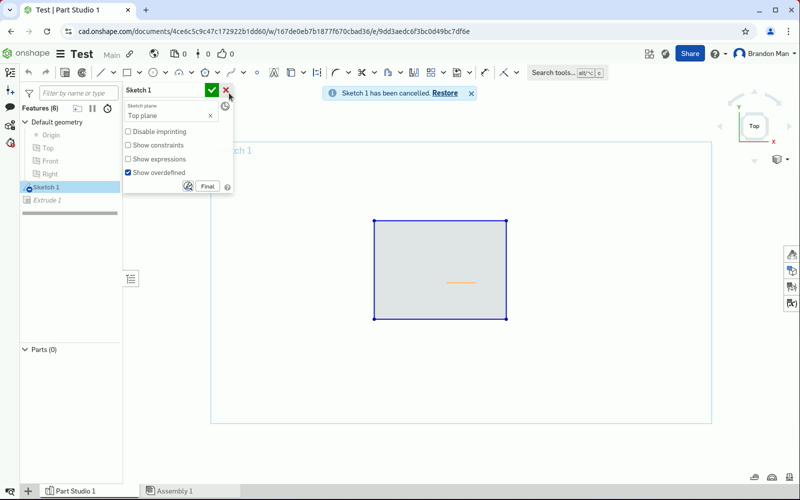
key(shift+s)
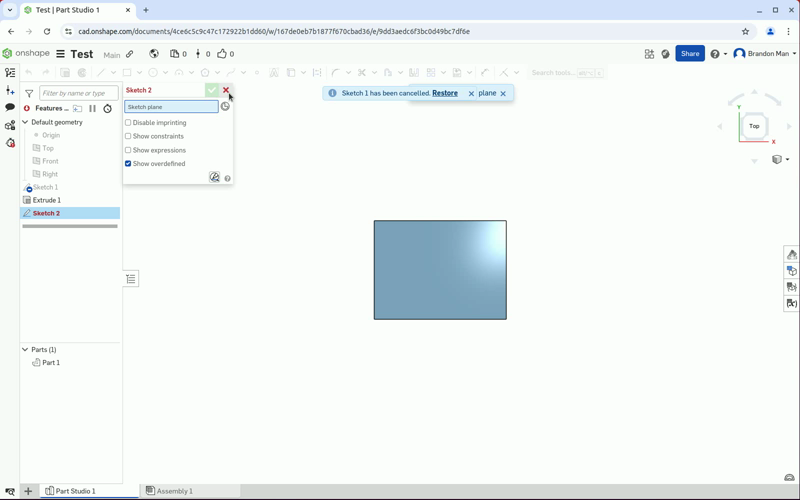
mouse_move(73, 150)
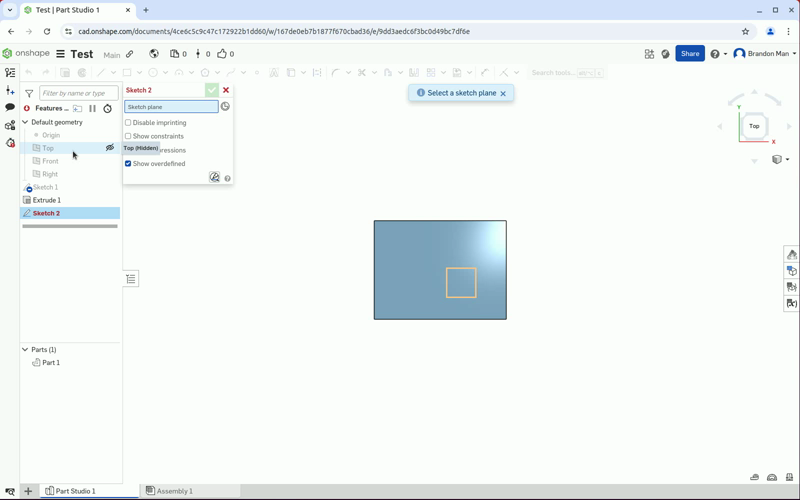
click(73, 150)
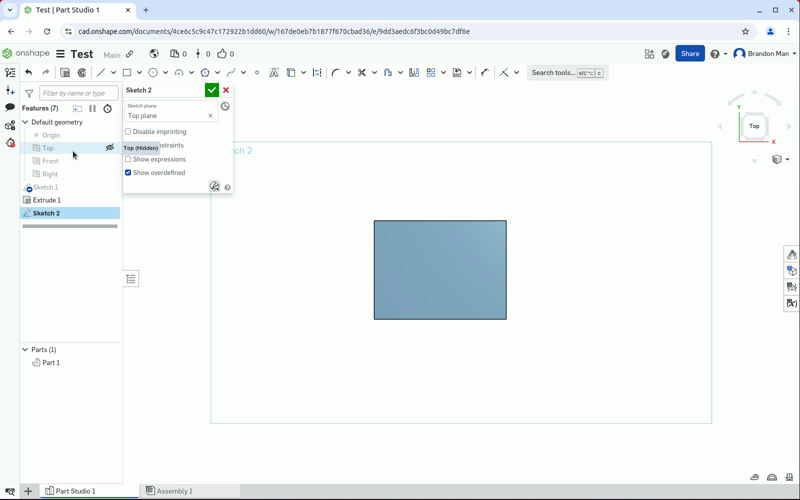
mouse_move(73, 352)
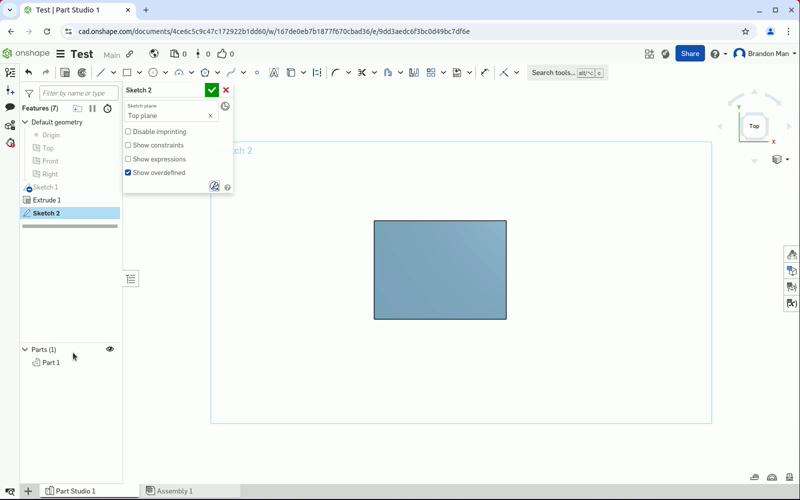
key(y)
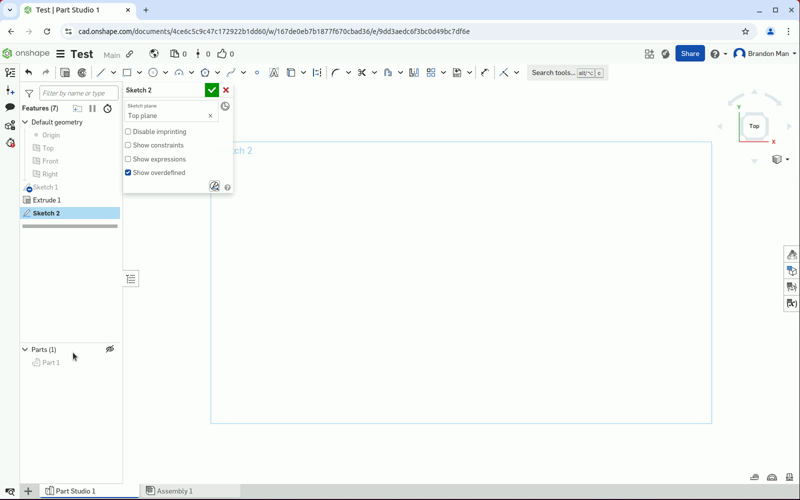
key(l)
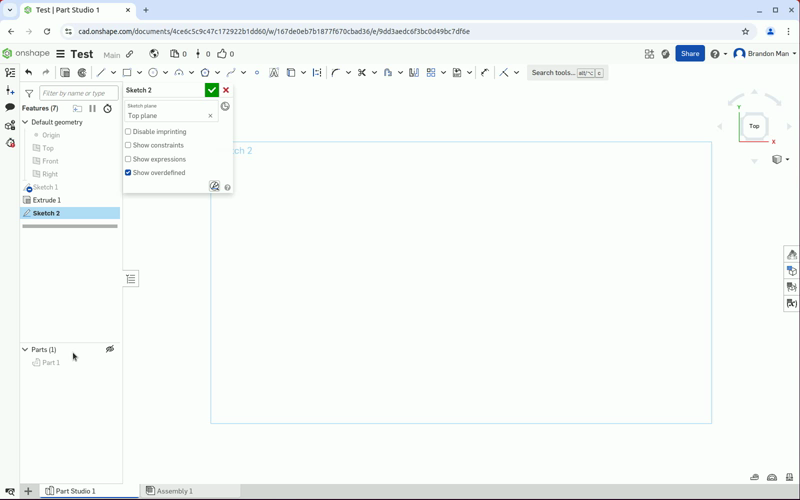
key_down(shift)
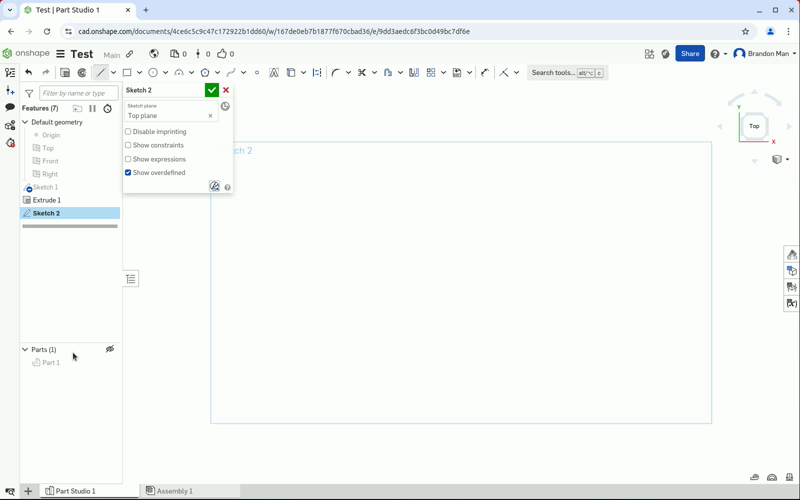
mouse_move(506, 319)
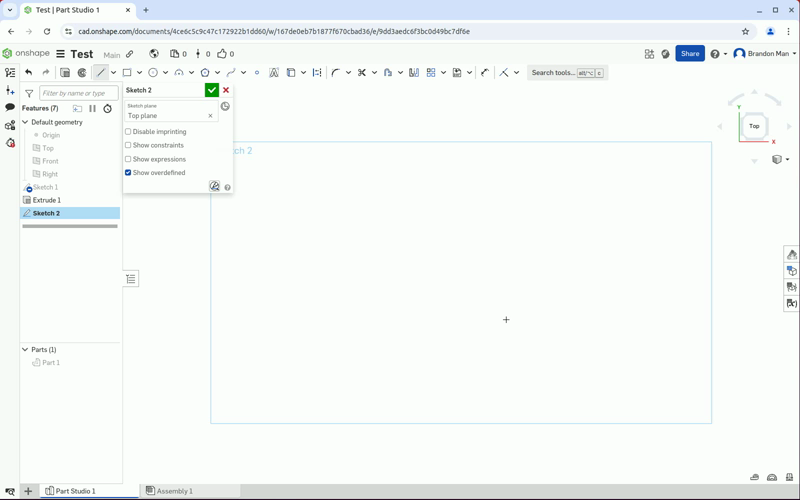
click(506, 319)
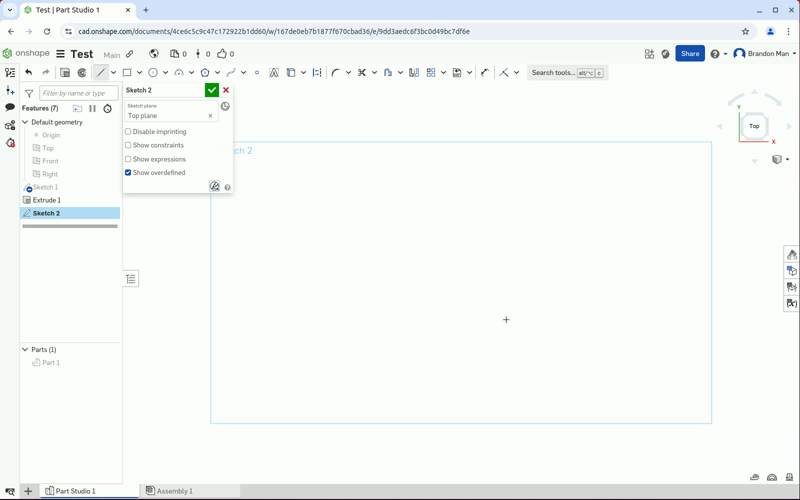
key_up(shift)
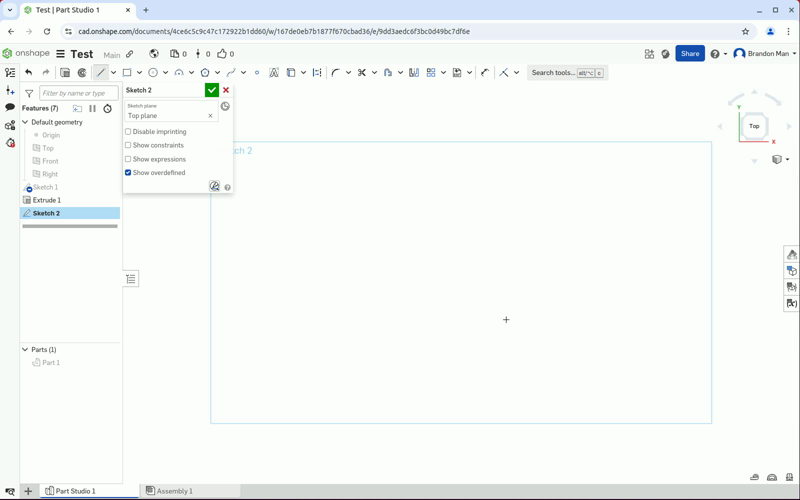
key_down(shift)
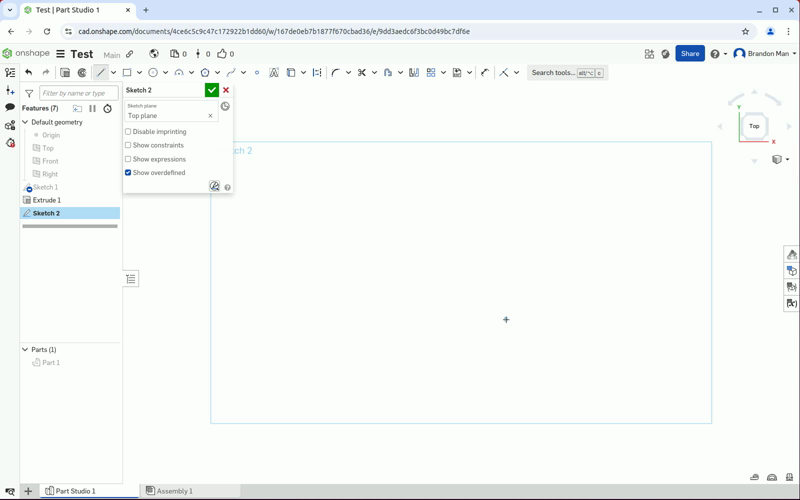
mouse_move(536, 319)
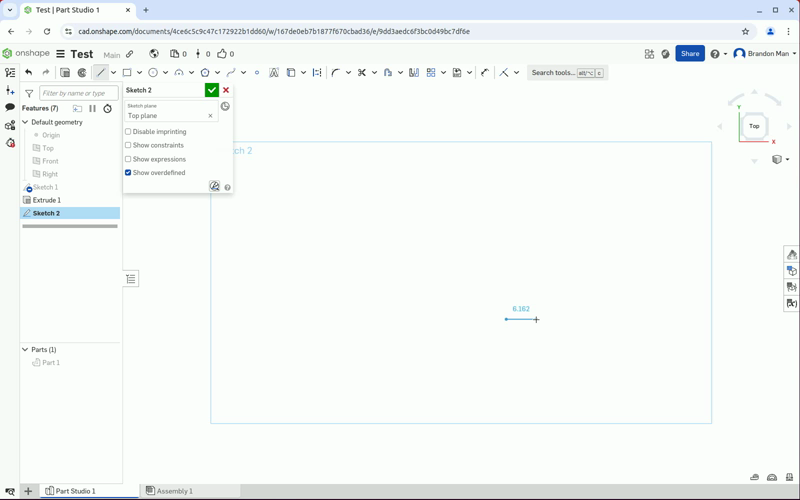
mouse_move(540, 319)
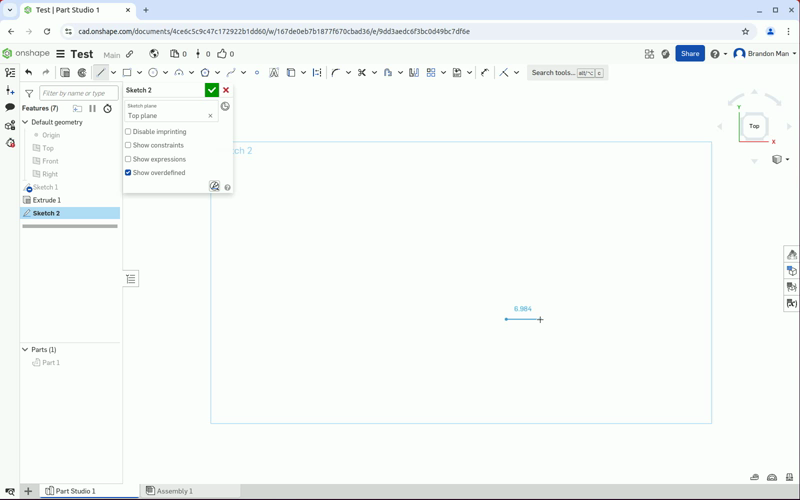
click(540, 319)
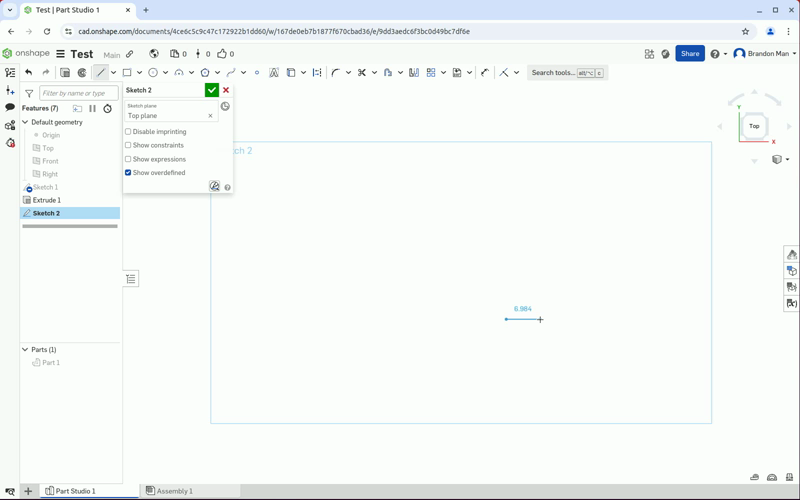
key_up(shift)
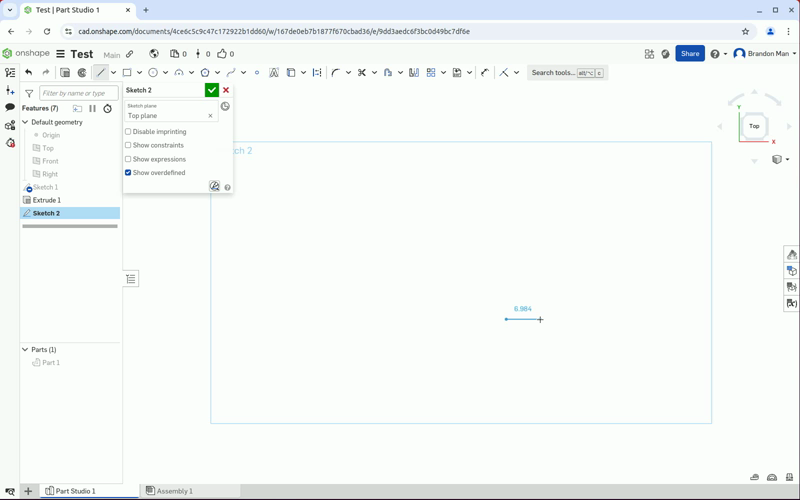
key_down(shift)
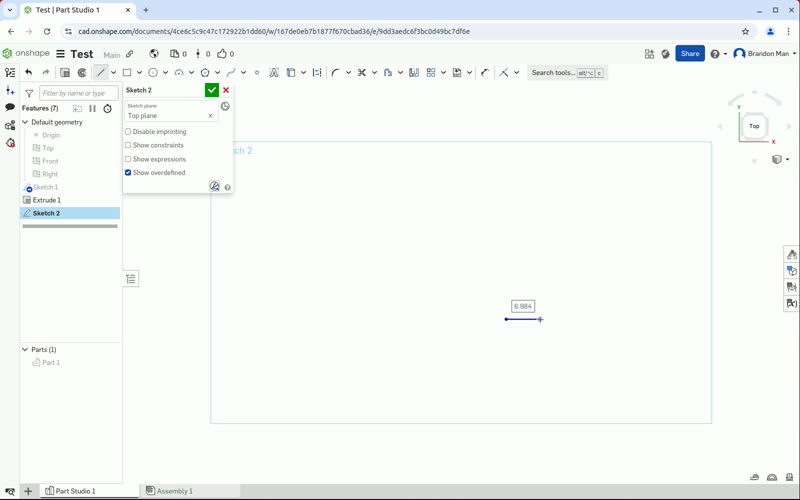
mouse_move(540, 219)
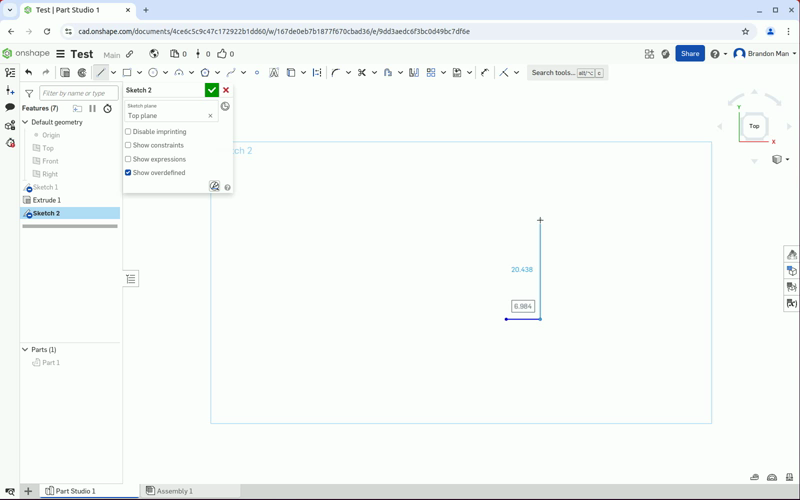
click(540, 219)
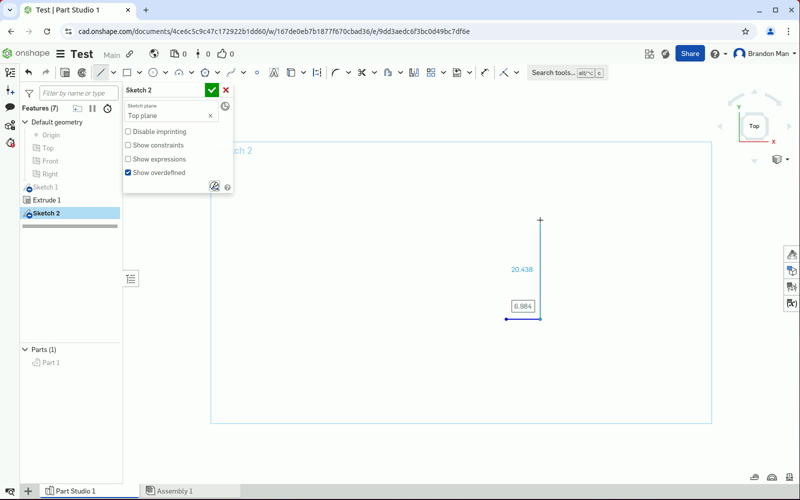
key_up(shift)
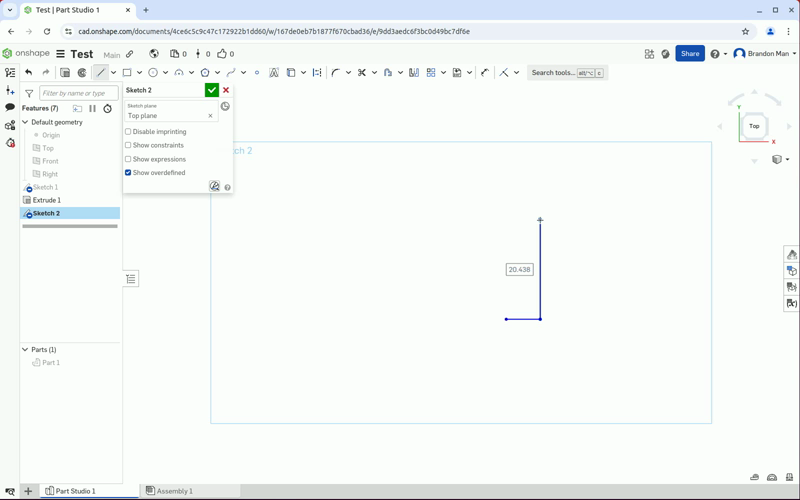
key_down(shift)
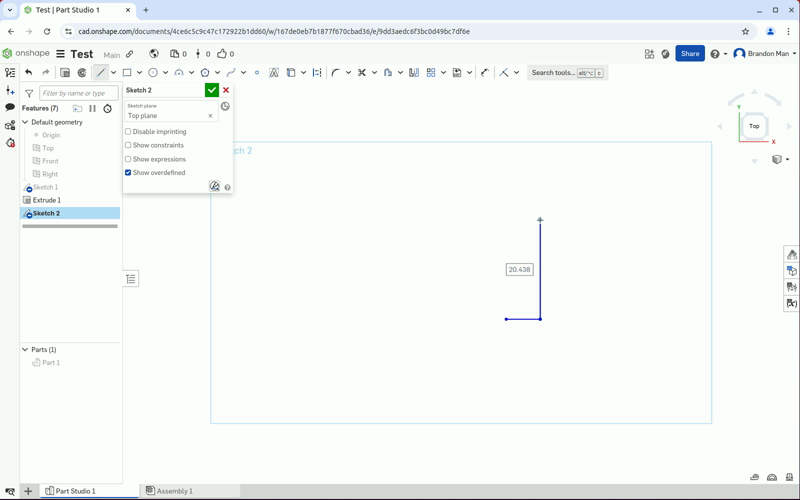
mouse_move(570, 219)
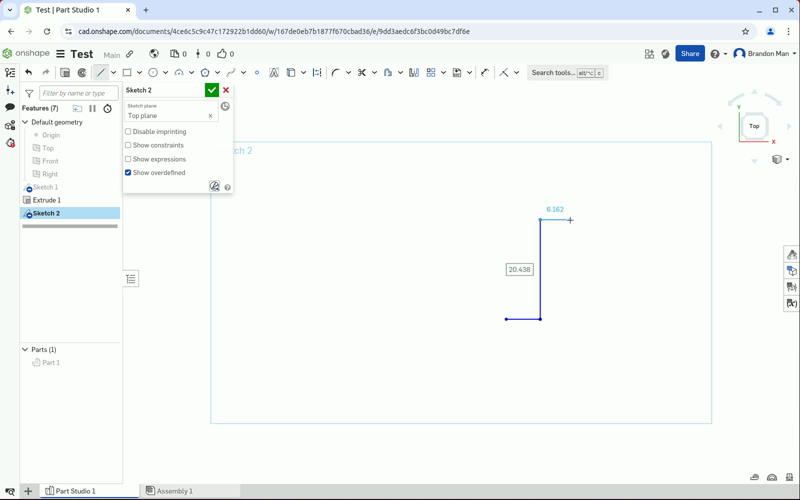
mouse_move(506, 219)
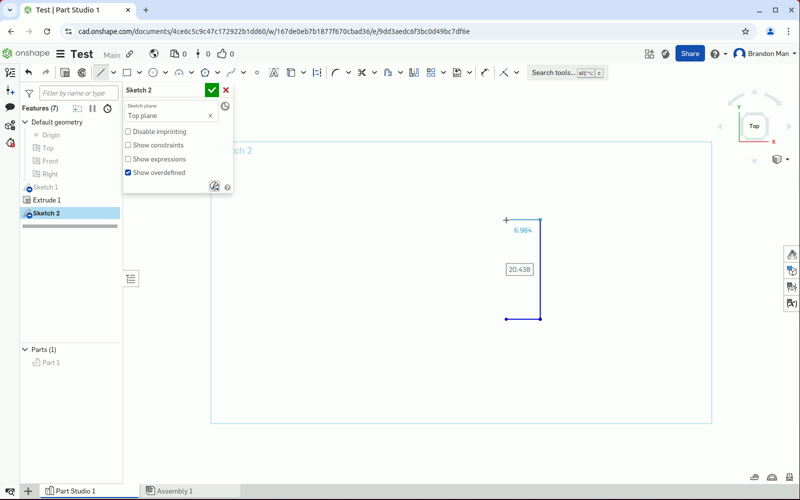
click(506, 219)
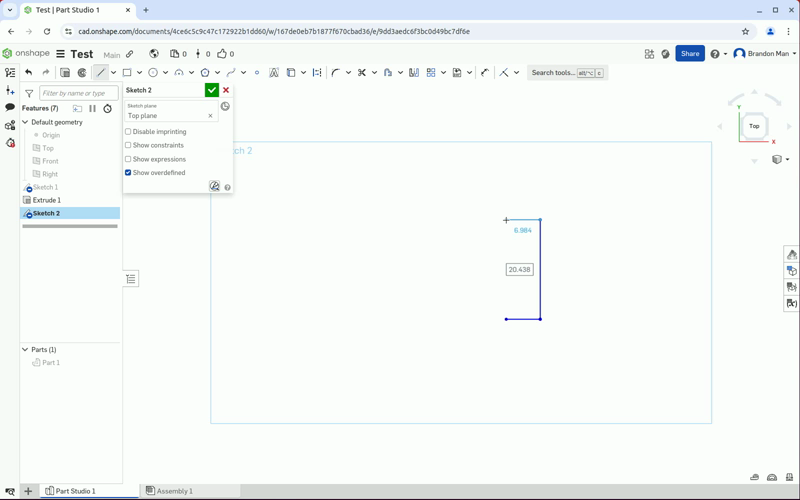
key_up(shift)
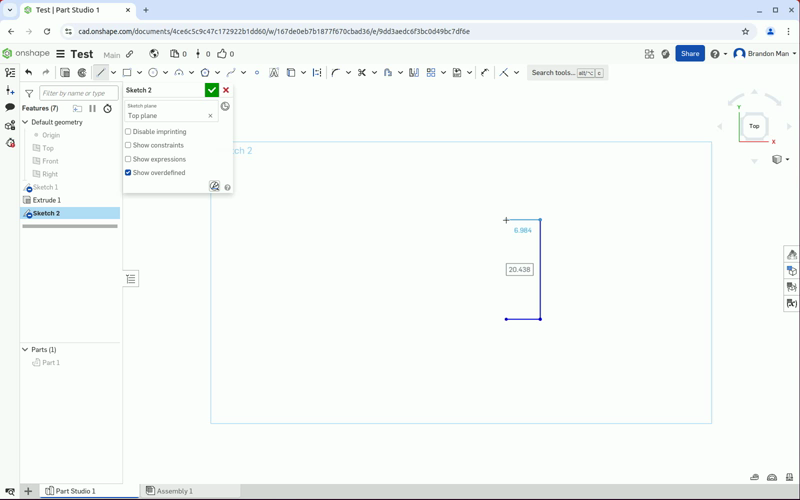
key_down(shift)
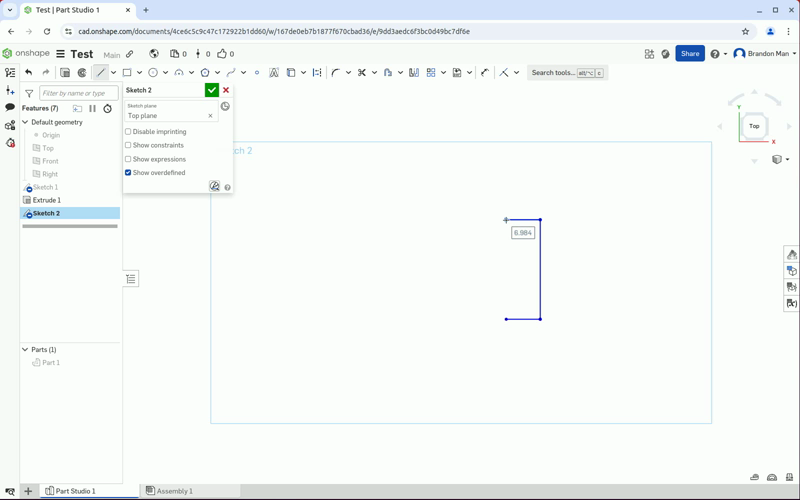
mouse_move(506, 319)
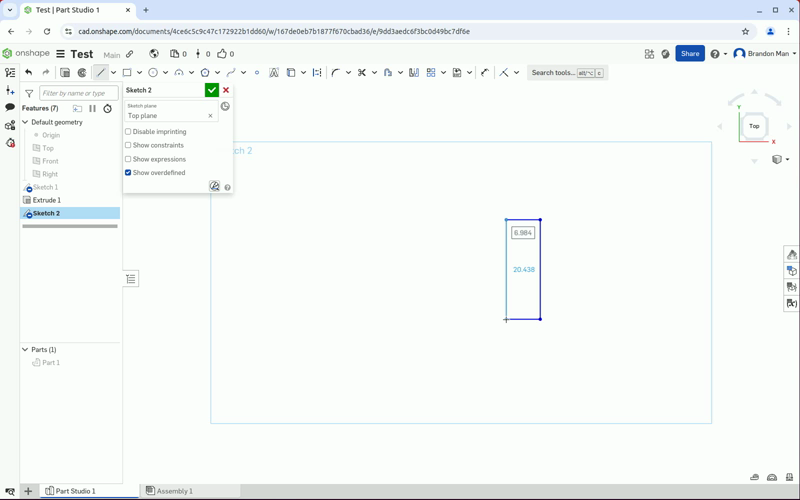
key_up(shift)
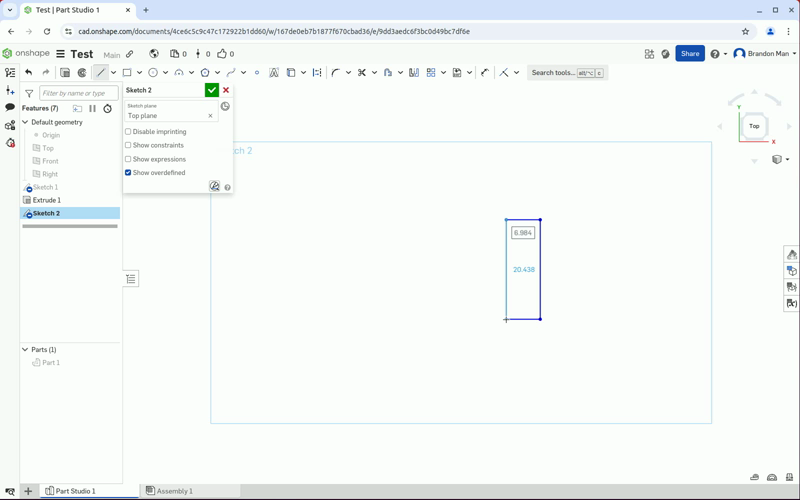
click(506, 319)
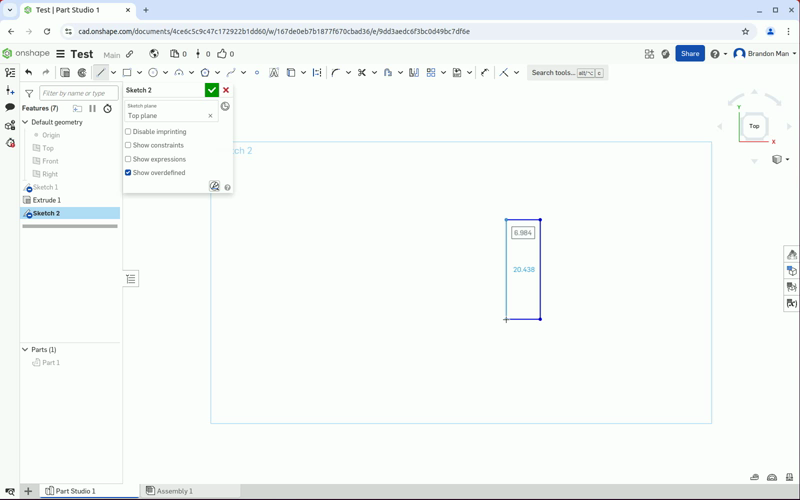
key(esc)
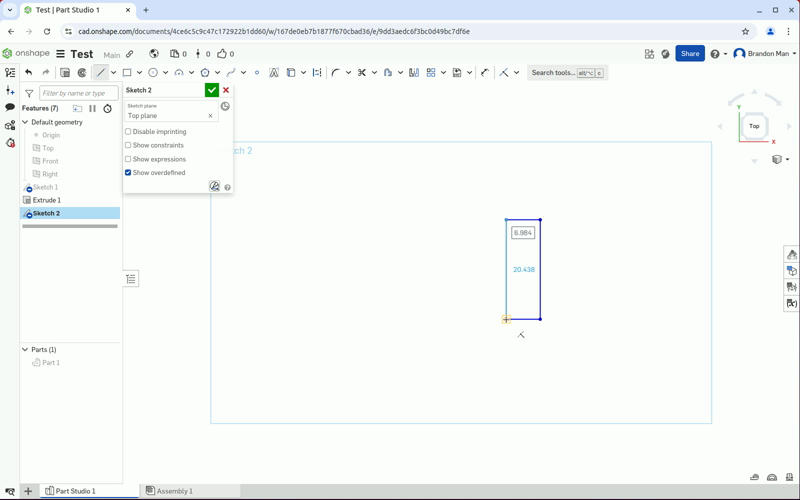
mouse_move(510, 231)
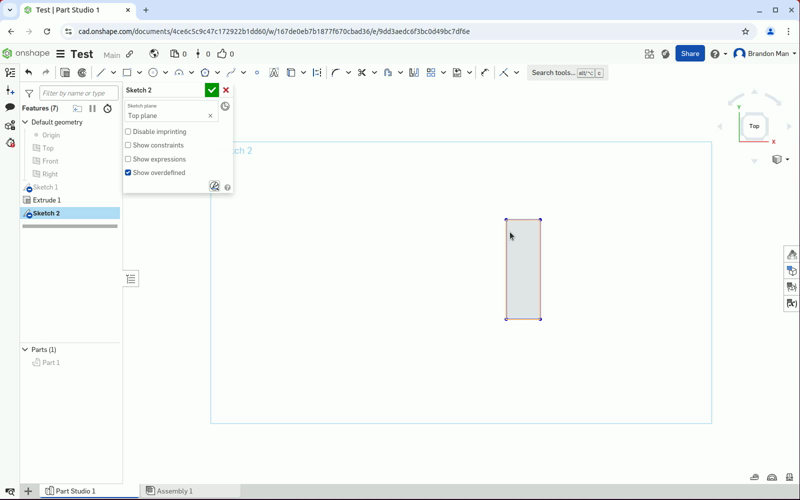
click(510, 231)
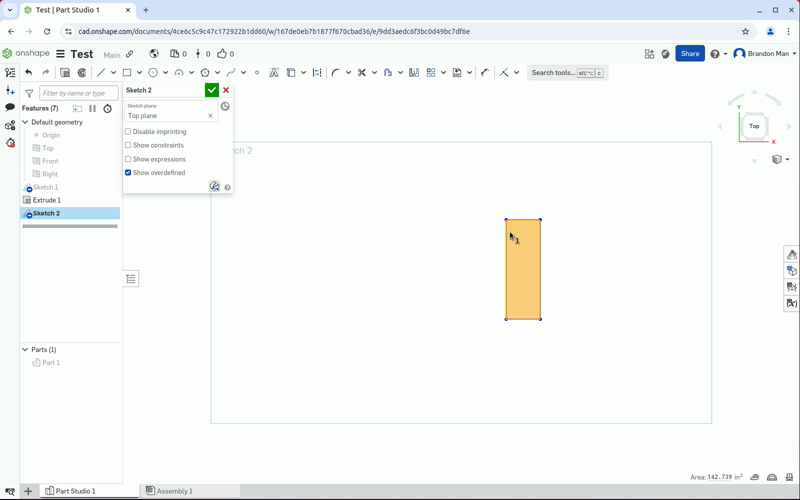
mouse_move(73, 352)
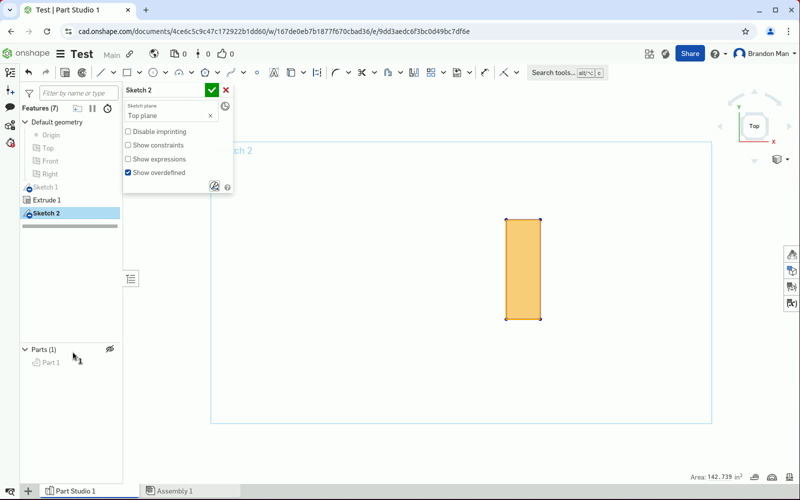
key(shift+y)
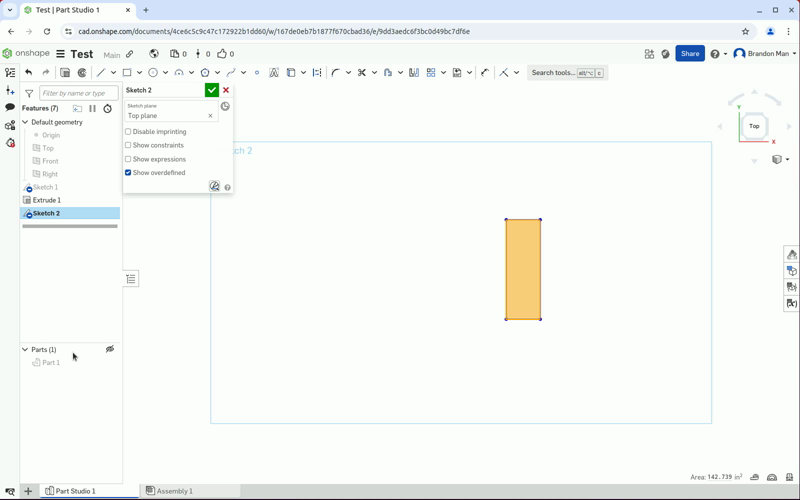
key(shift+e)
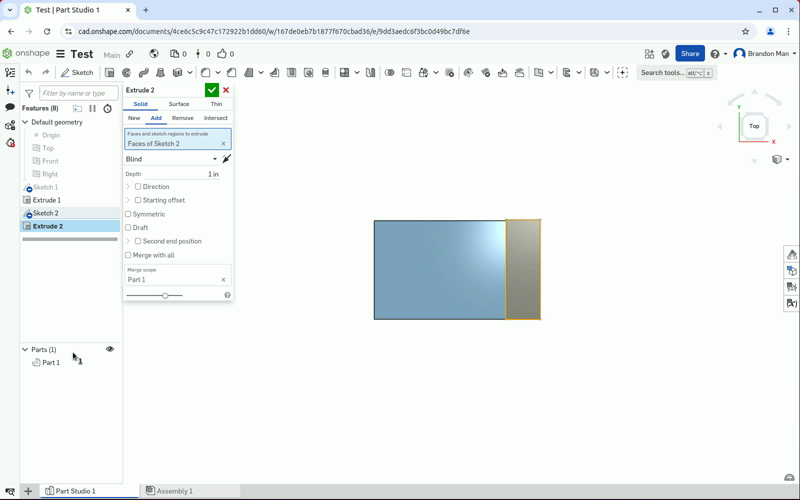
mouse_move(143, 106)
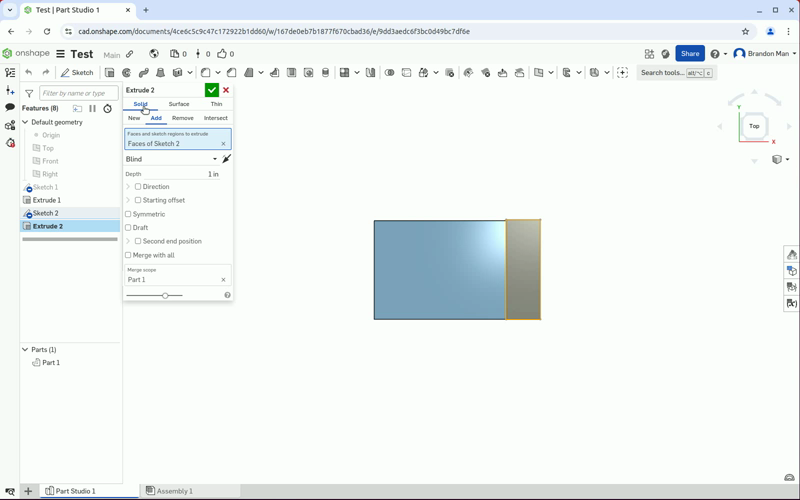
click(143, 106)
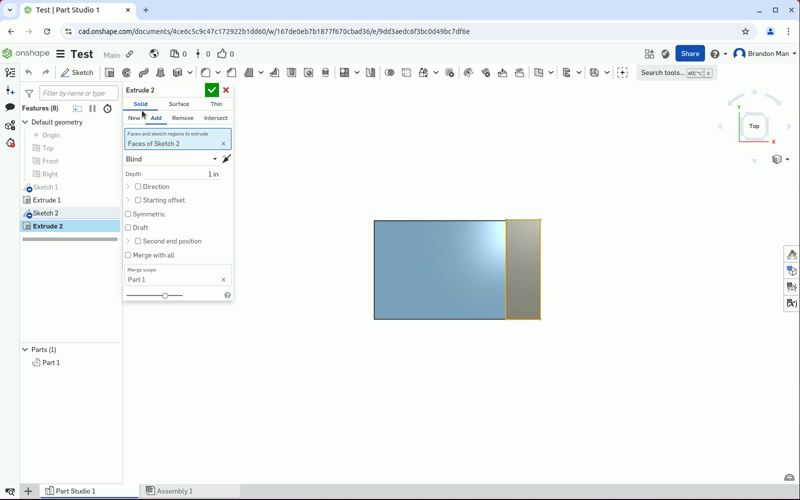
mouse_move(137, 120)
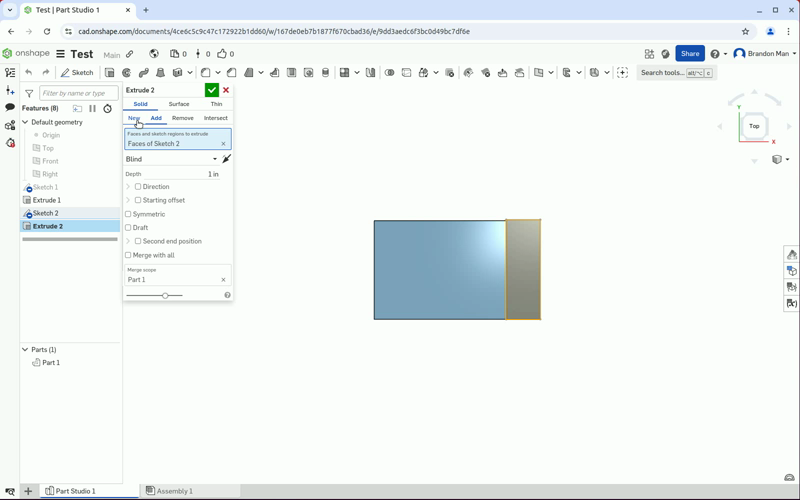
click(137, 120)
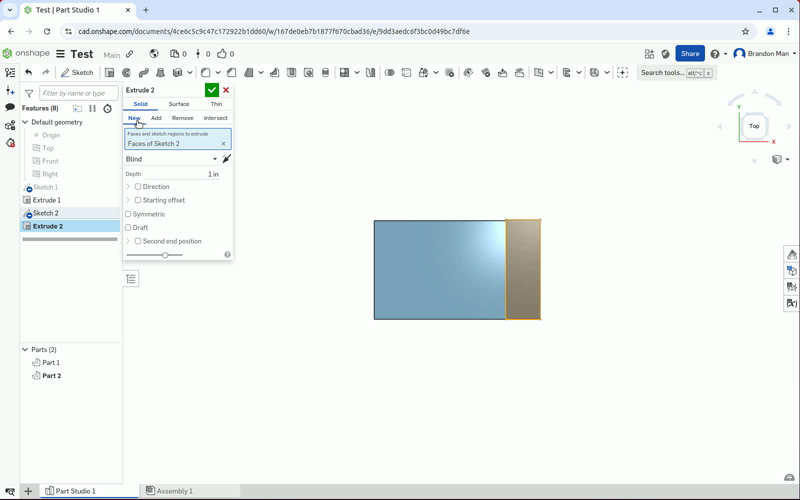
key(tab, 4)
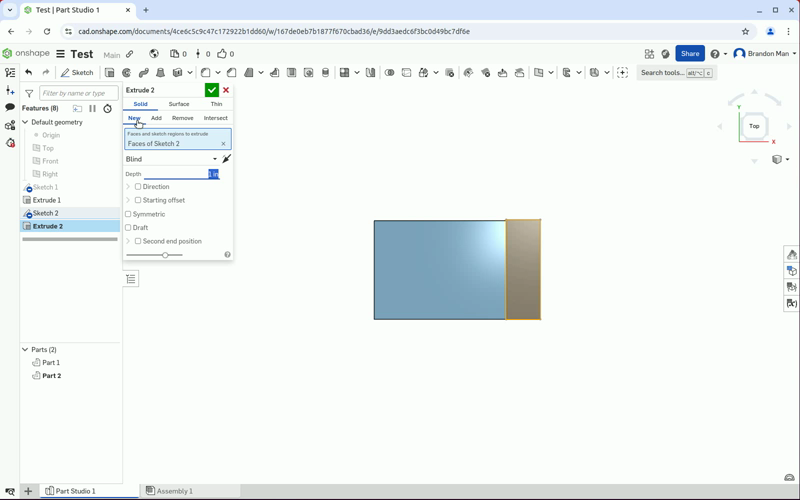
text(6.74)
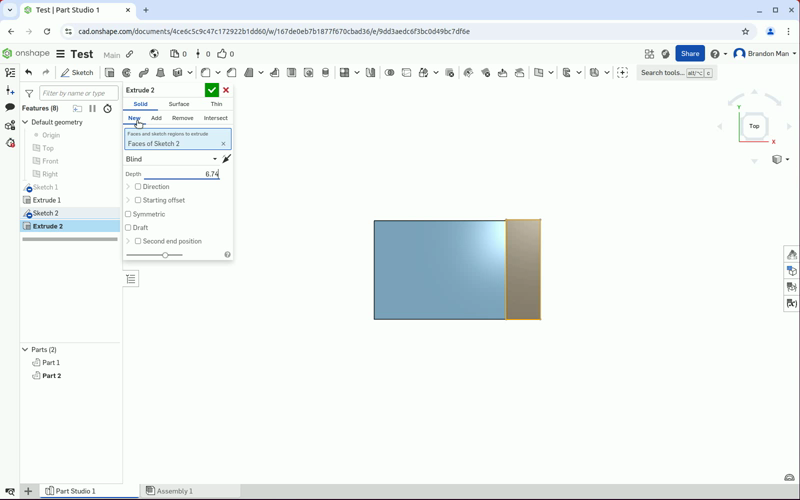
key(enter)
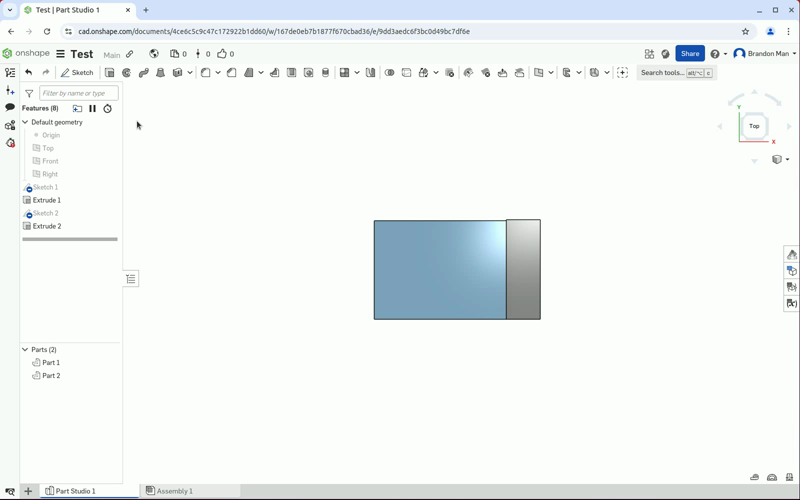
key(shift+h)
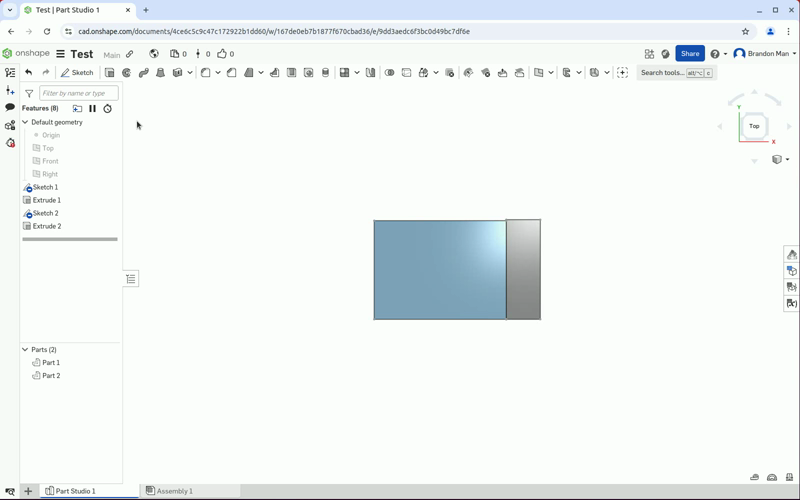
key(shift+h)
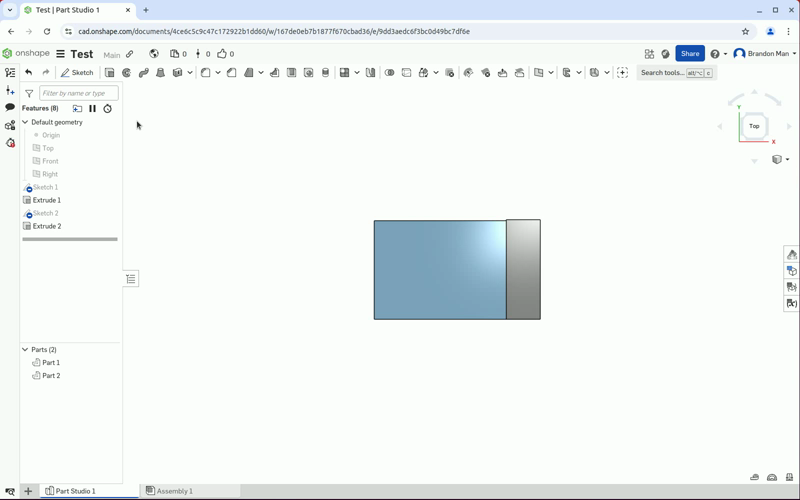
mouse_move(73, 189)
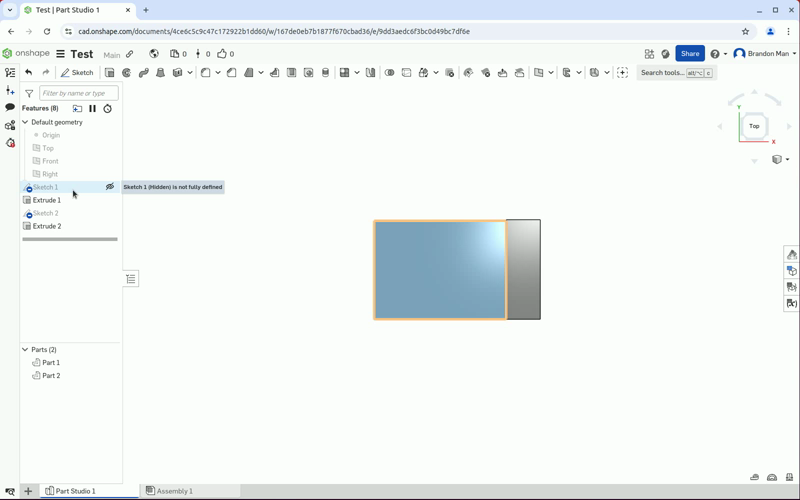
click(73, 189)
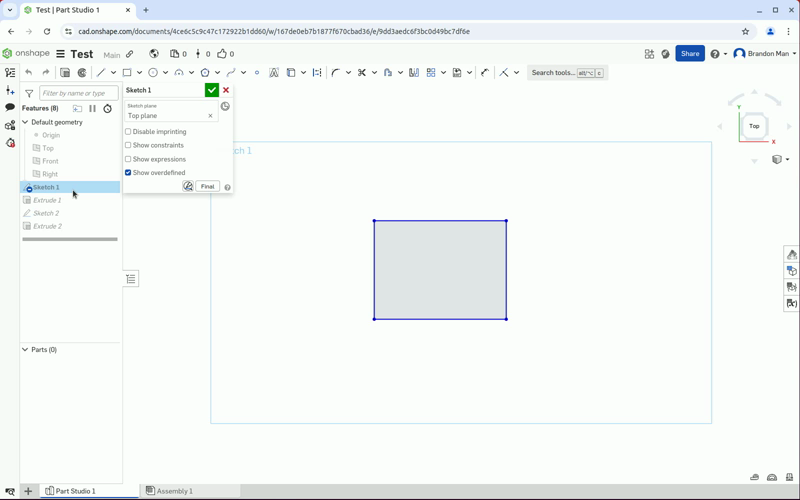
mouse_move(229, 92)
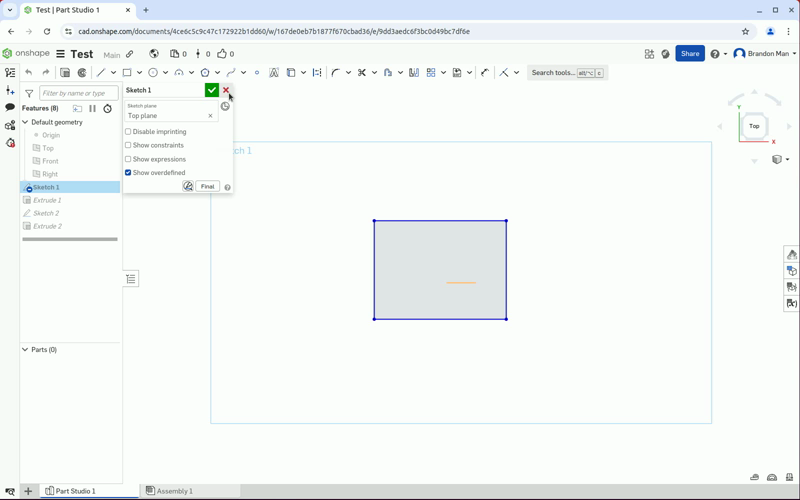
click(229, 92)
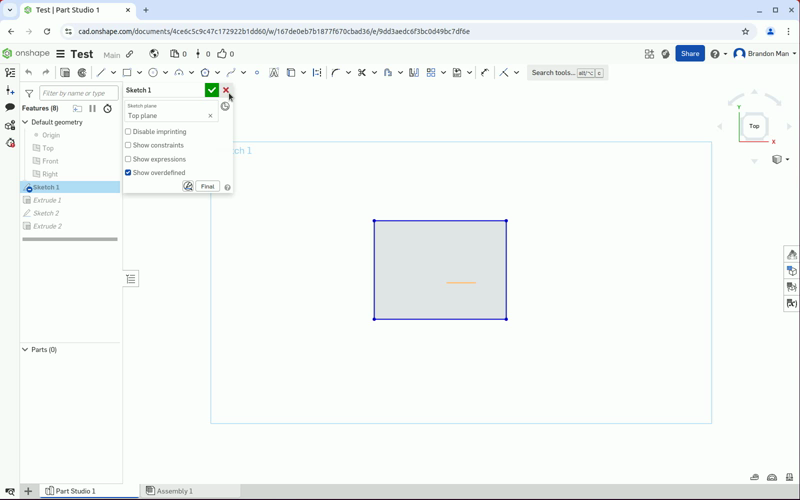
key(shift+s)
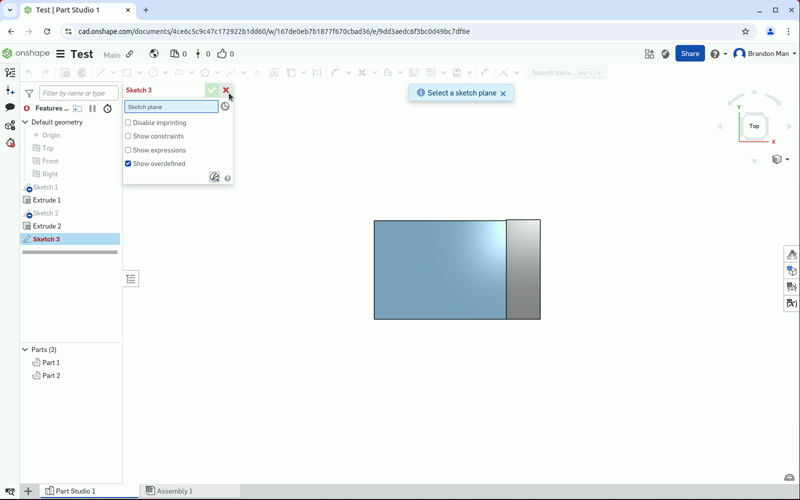
mouse_move(73, 150)
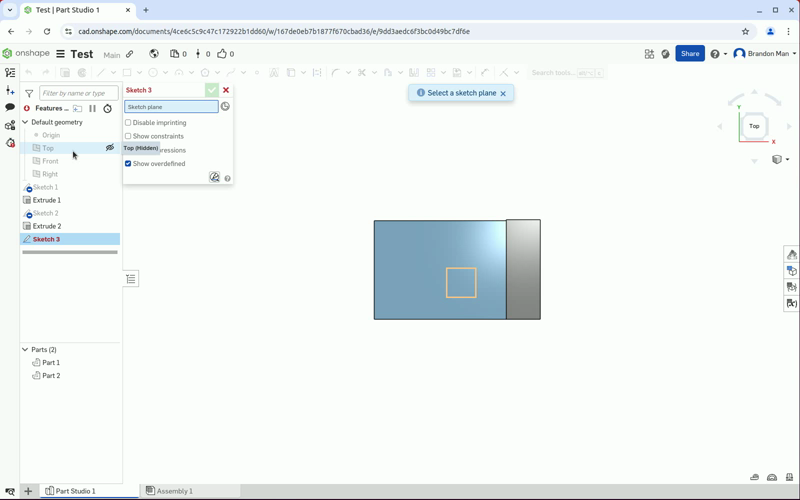
click(73, 150)
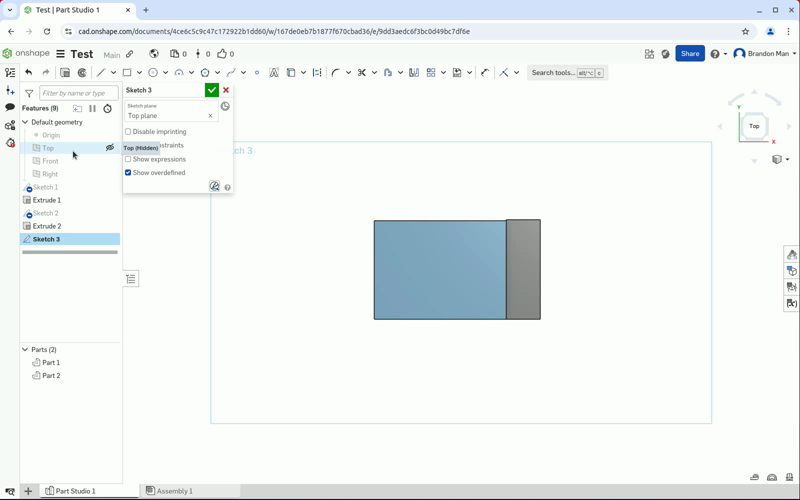
mouse_move(73, 352)
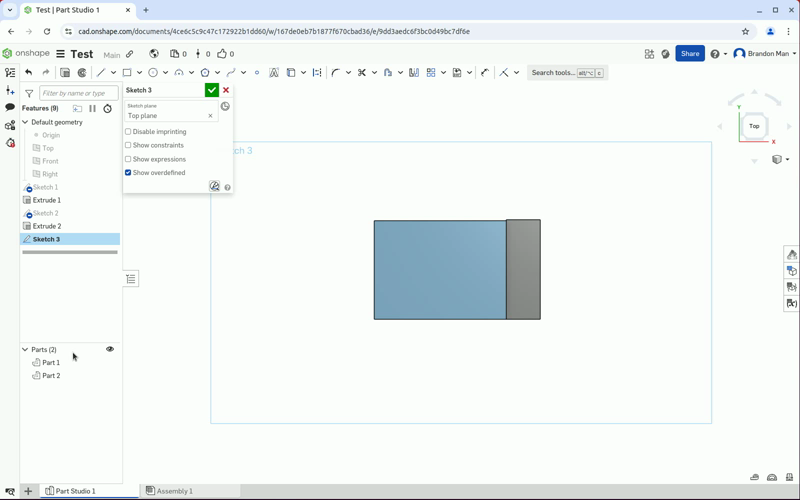
key(y)
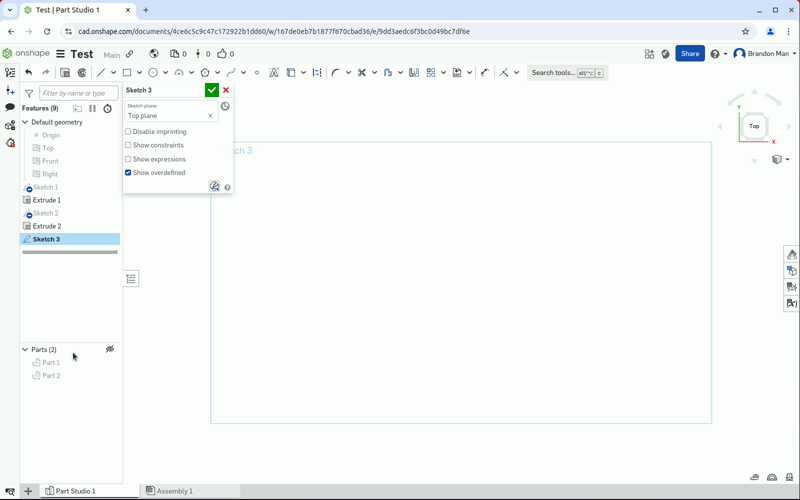
key(l)
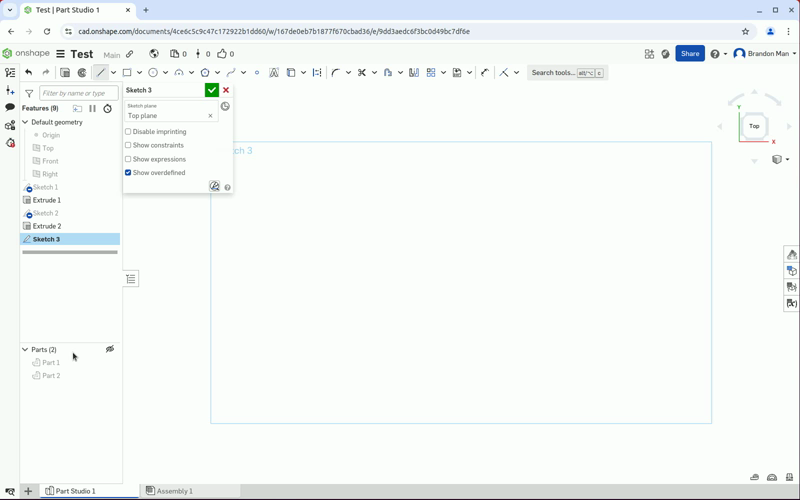
key_down(shift)
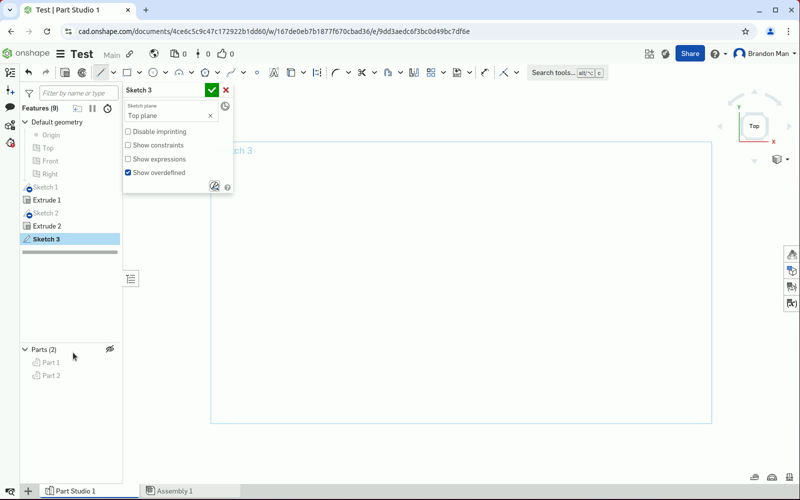
mouse_move(540, 319)
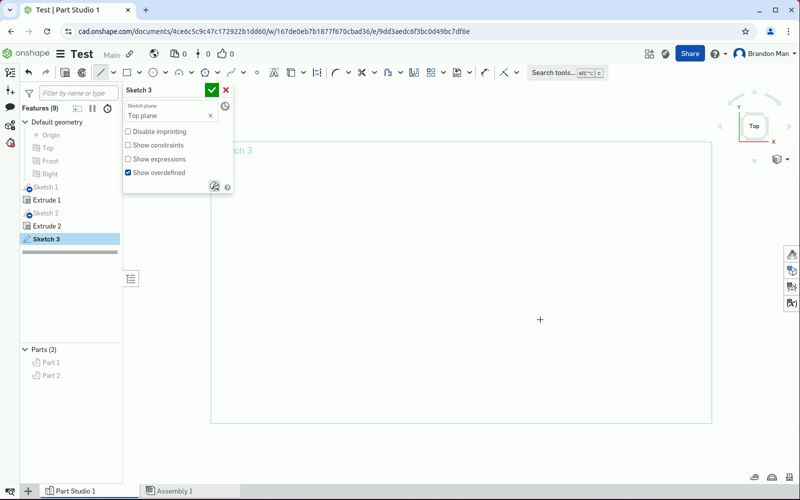
click(540, 319)
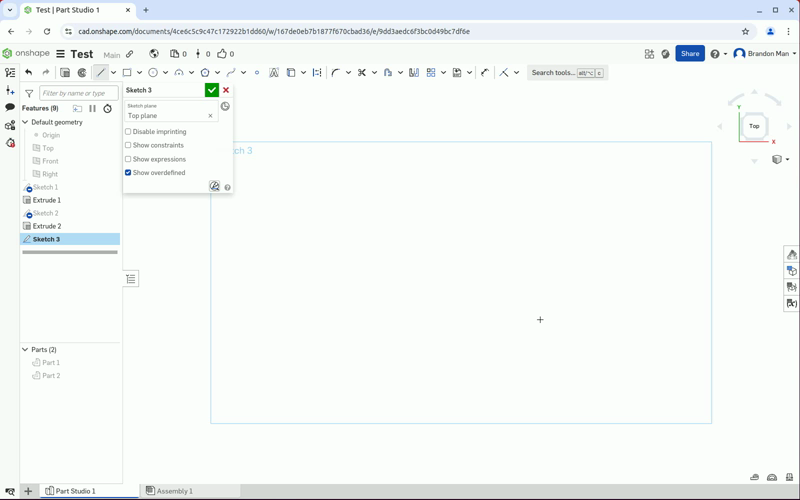
key_up(shift)
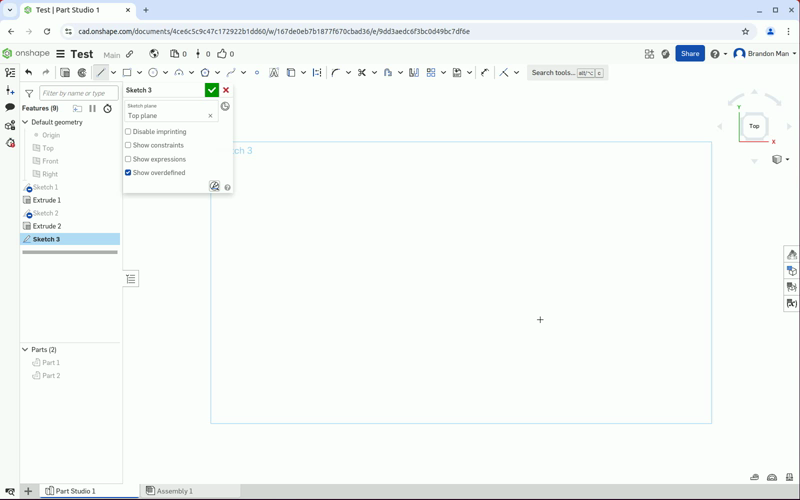
key_down(shift)
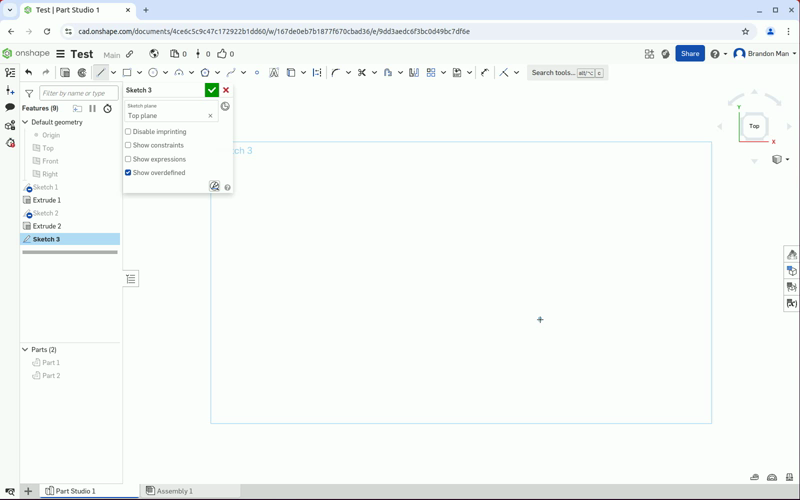
mouse_move(570, 319)
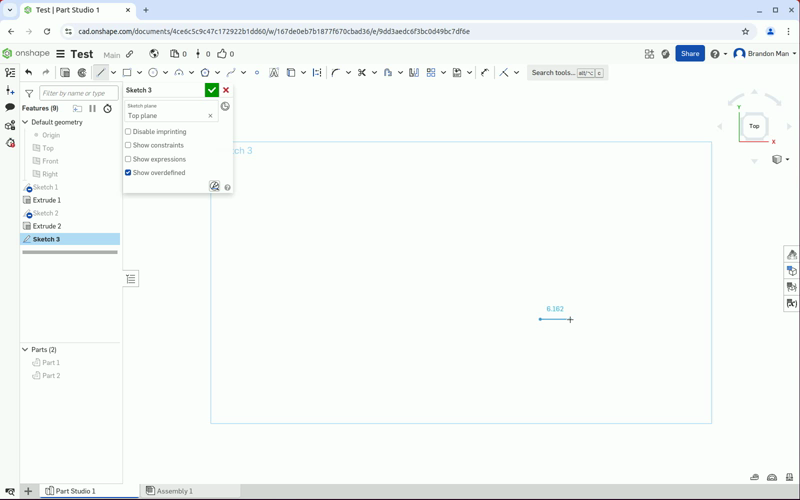
mouse_move(573, 319)
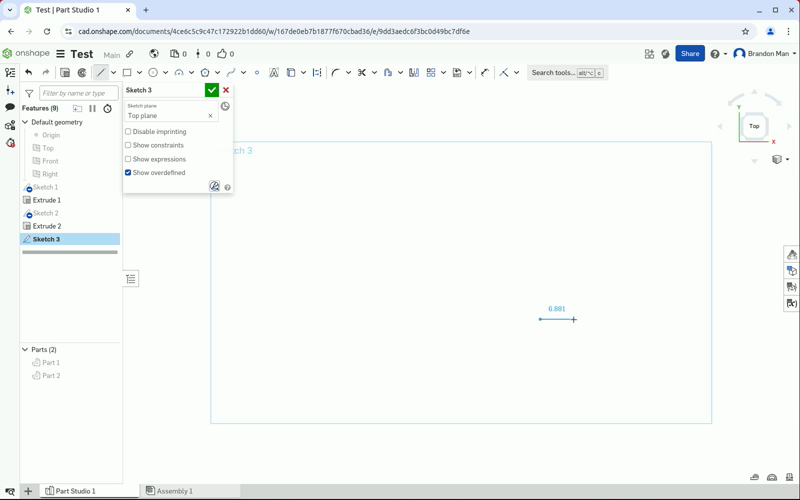
click(573, 319)
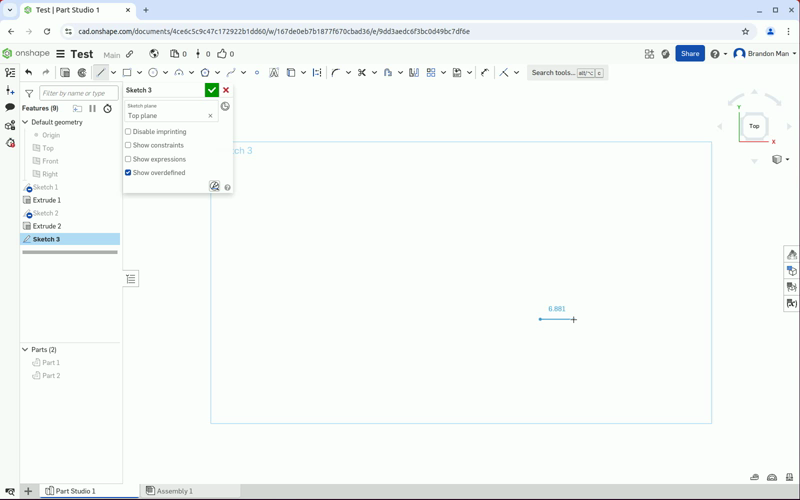
key_up(shift)
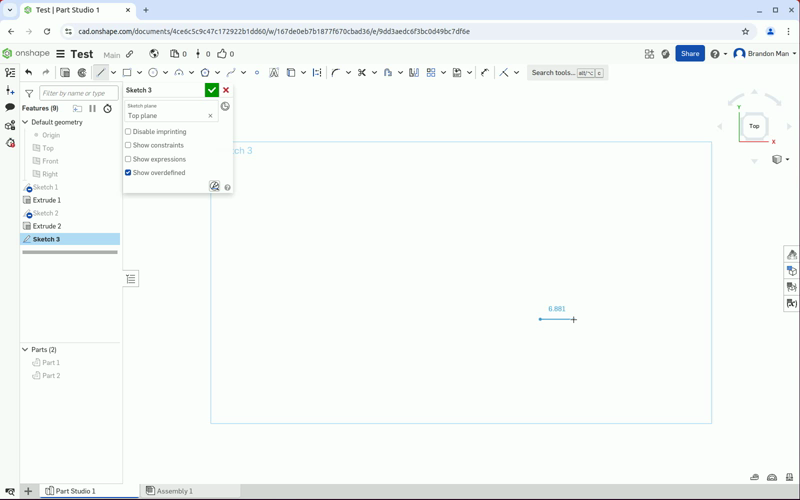
key_down(shift)
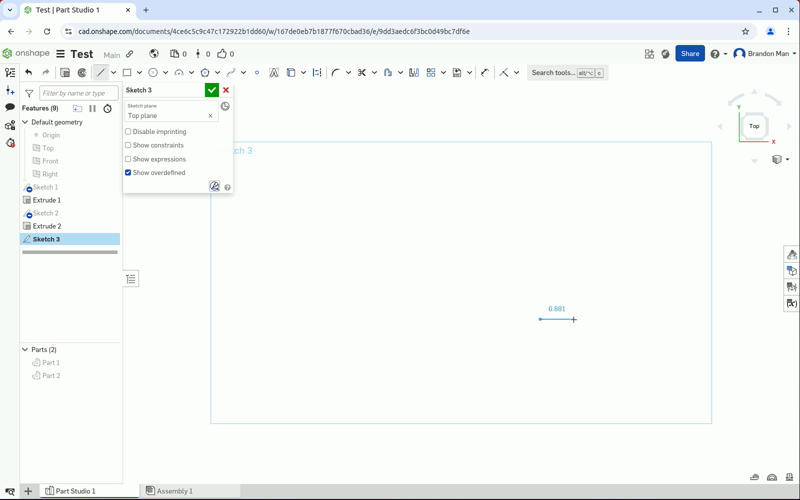
mouse_move(573, 219)
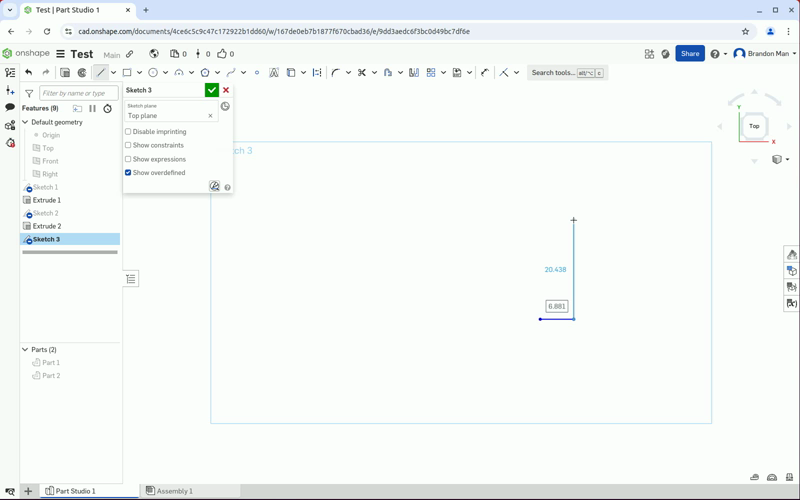
click(573, 219)
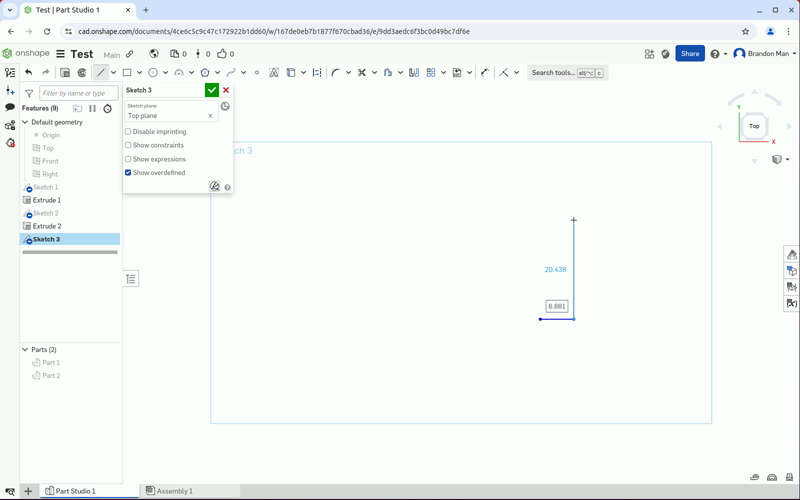
key_up(shift)
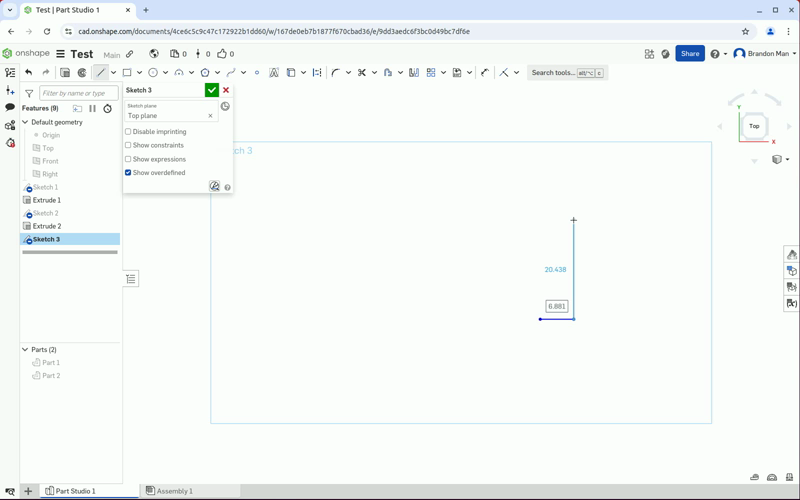
key_down(shift)
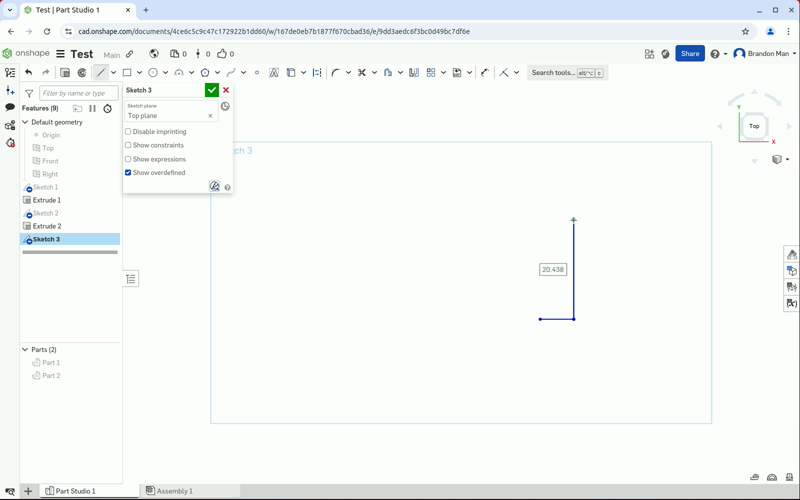
mouse_move(589, 219)
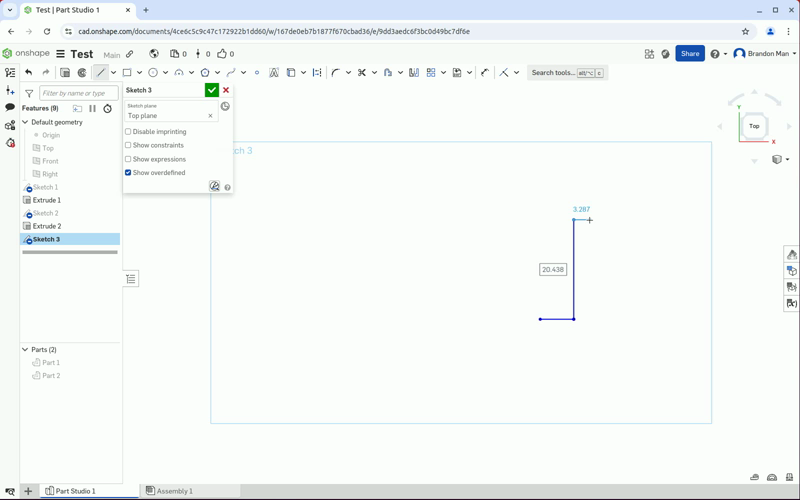
mouse_move(540, 219)
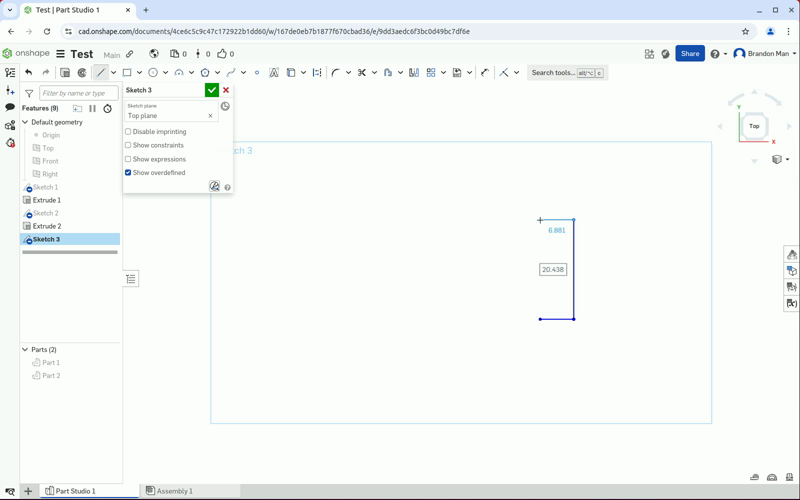
click(540, 219)
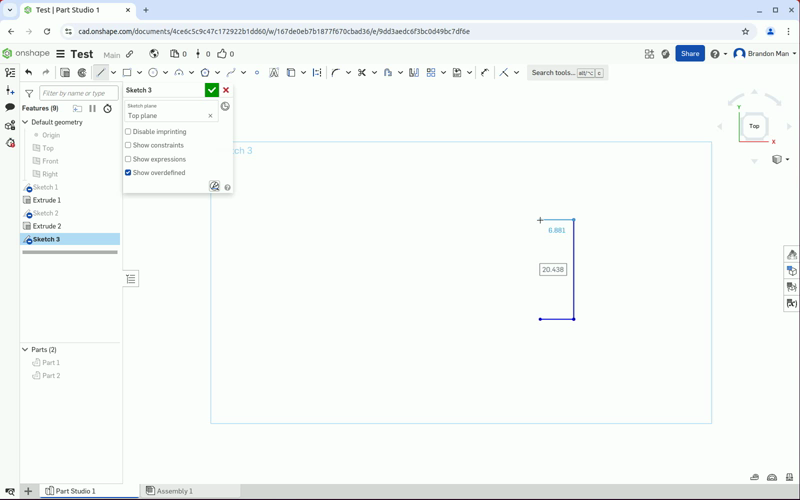
key_up(shift)
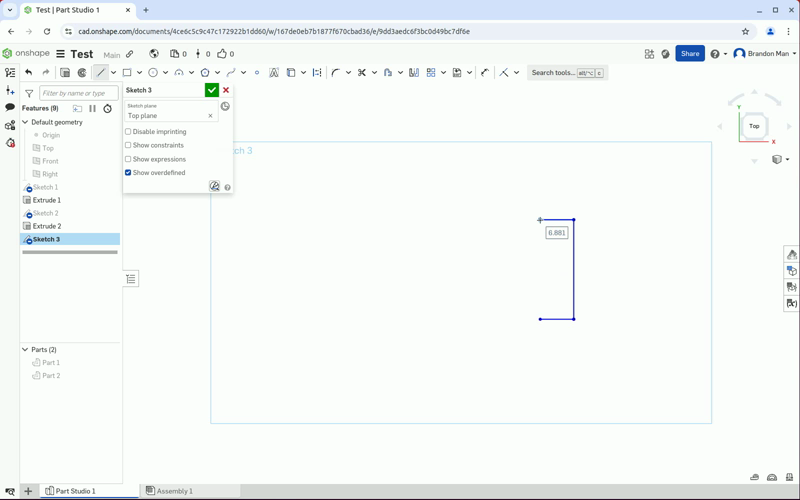
key_down(shift)
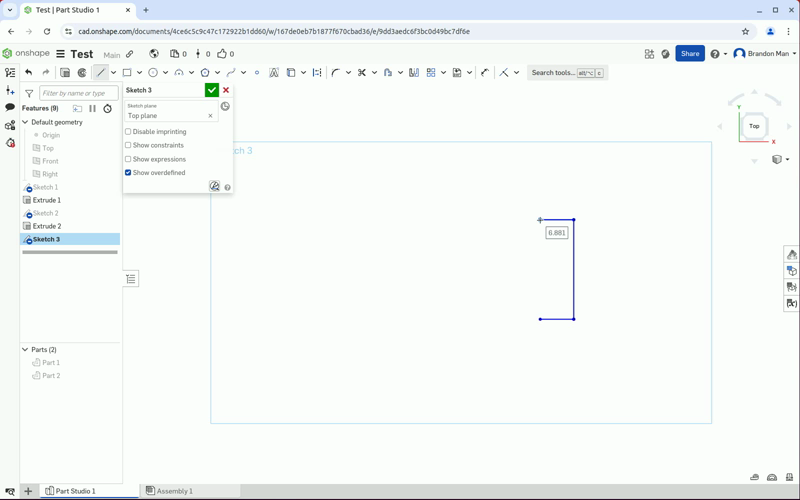
mouse_move(540, 319)
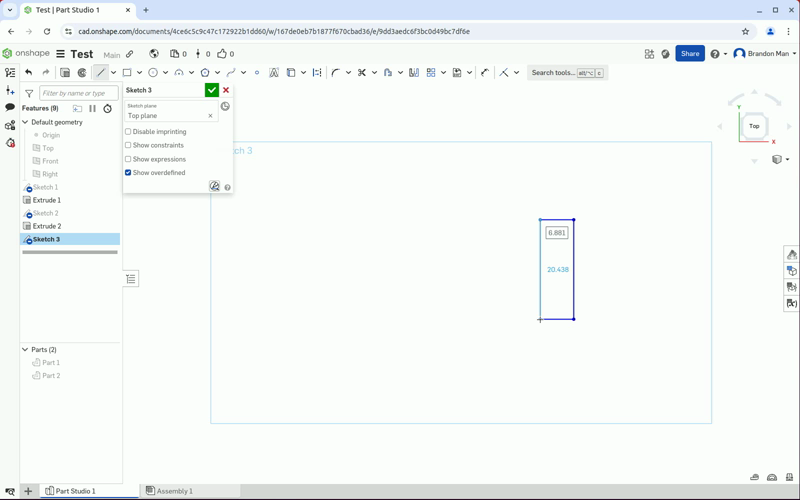
key_up(shift)
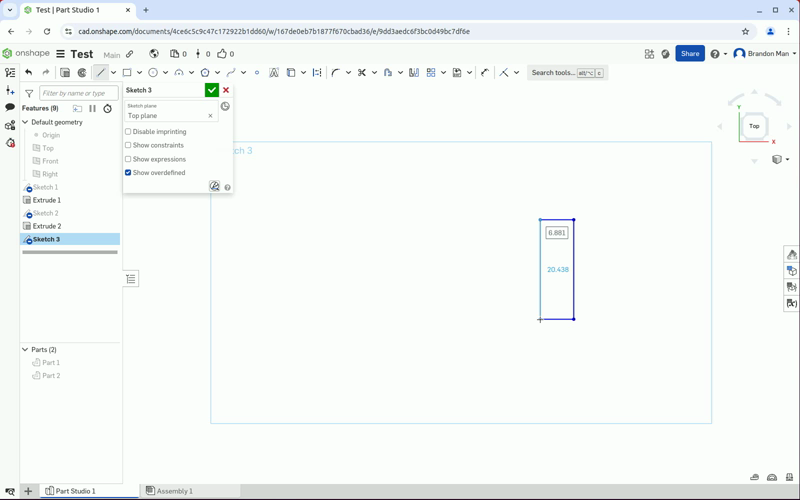
click(540, 319)
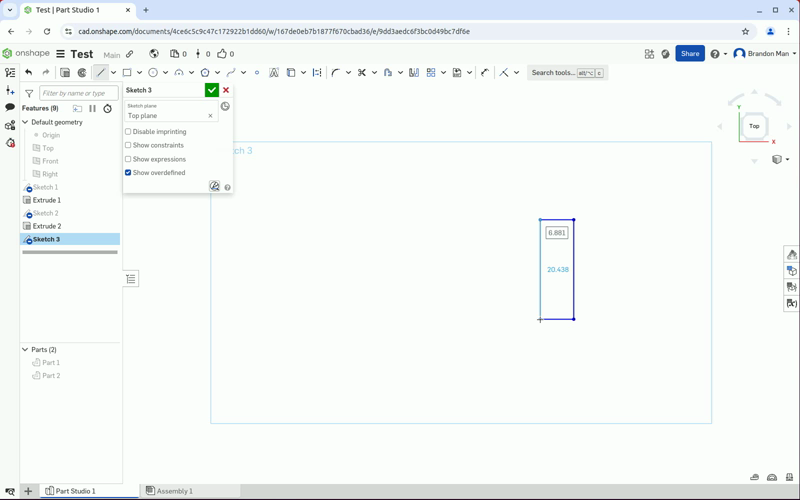
key(esc)
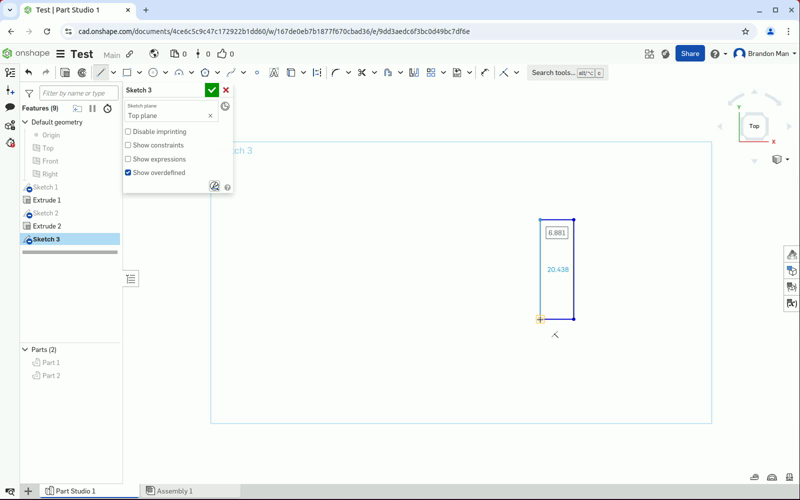
mouse_move(558, 312)
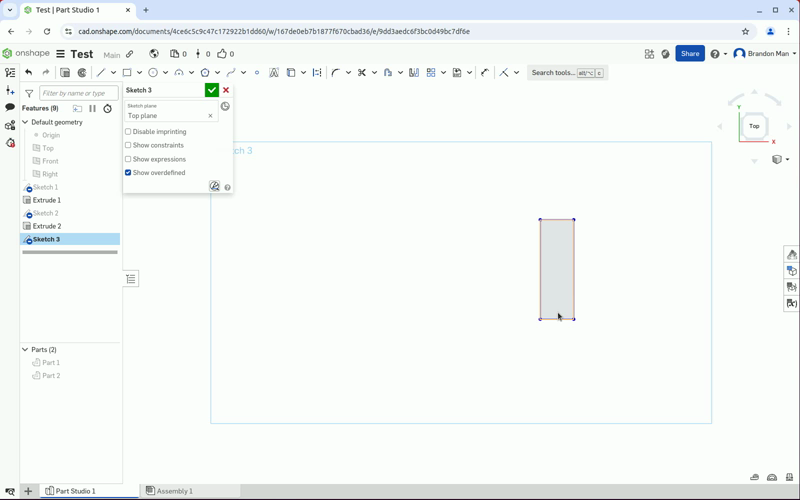
click(558, 312)
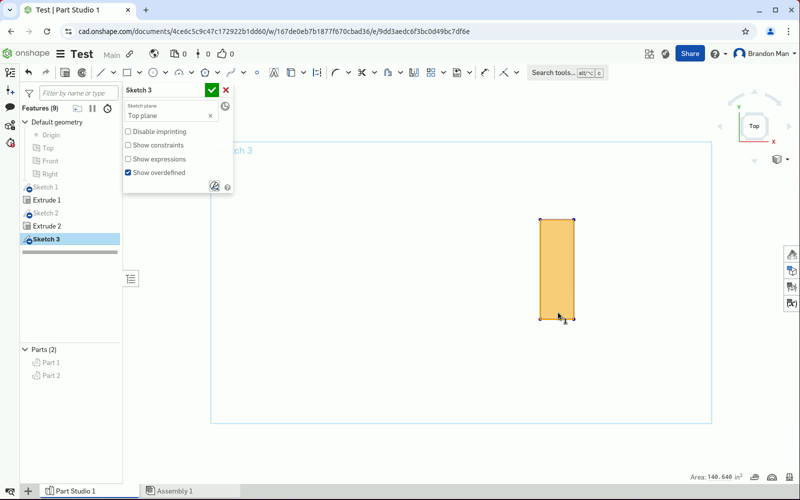
mouse_move(73, 352)
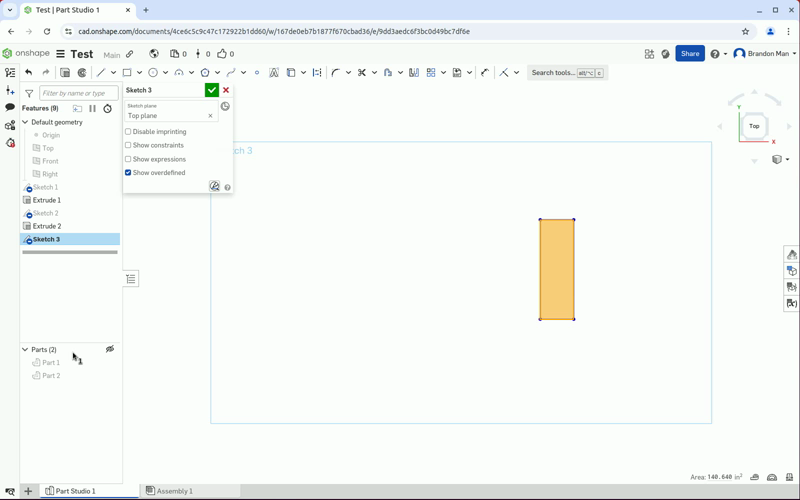
key(shift+y)
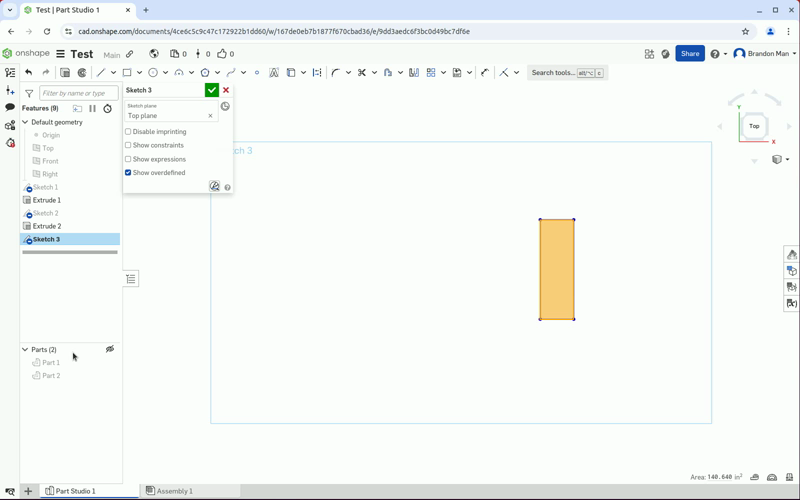
key(shift+e)
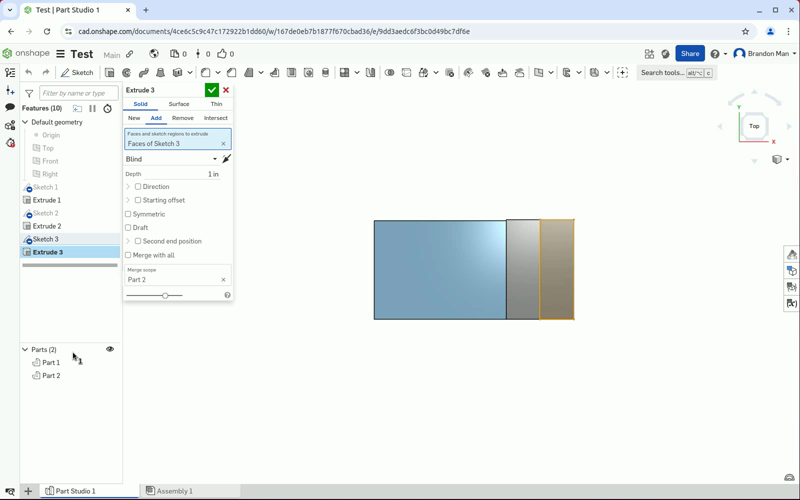
mouse_move(143, 106)
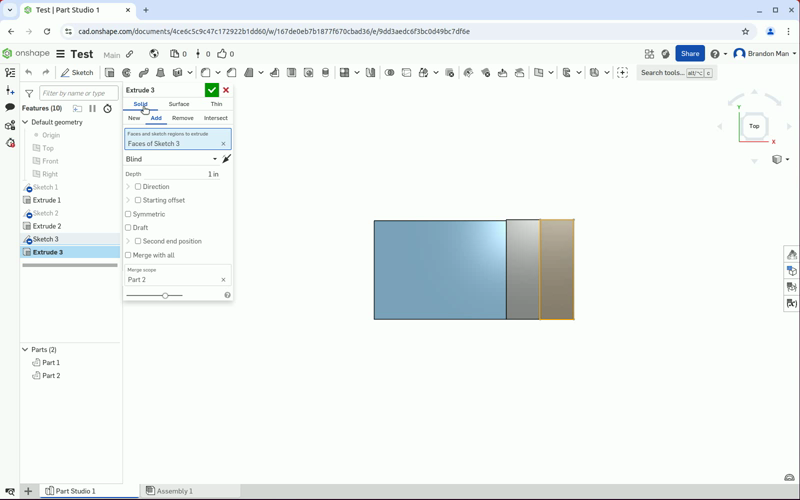
click(143, 106)
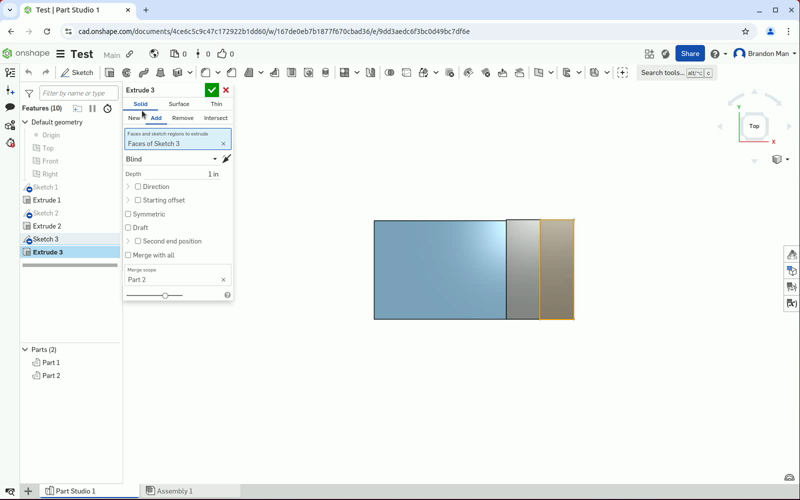
mouse_move(137, 120)
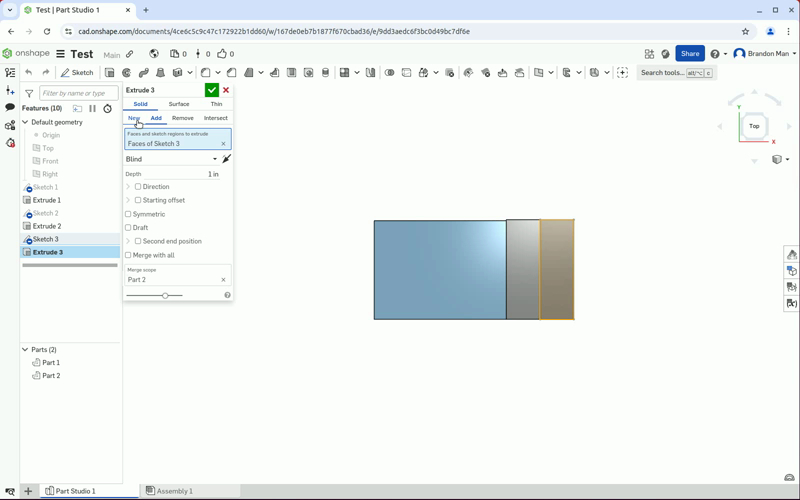
click(137, 120)
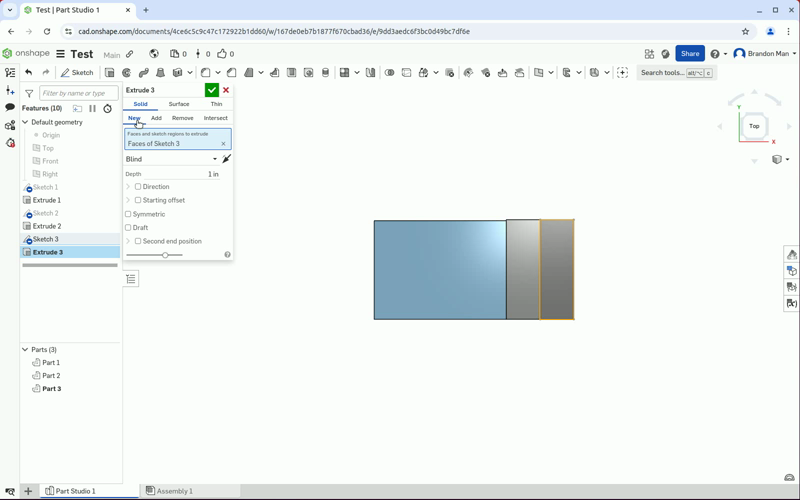
key(tab, 4)
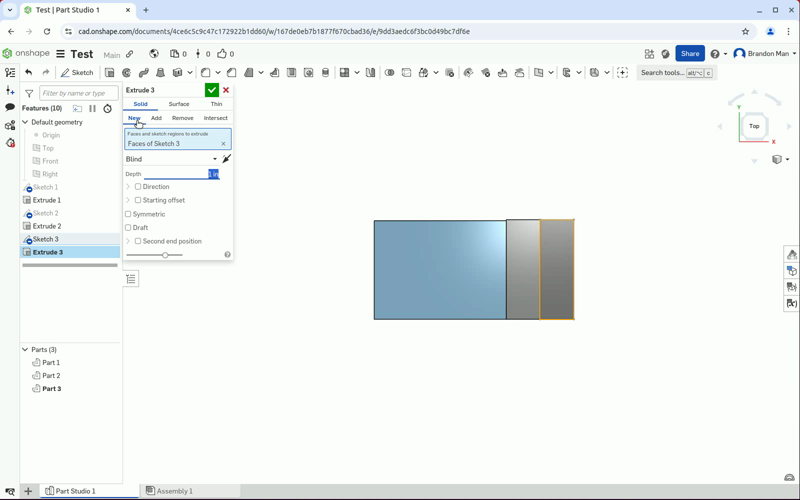
text(13.721)
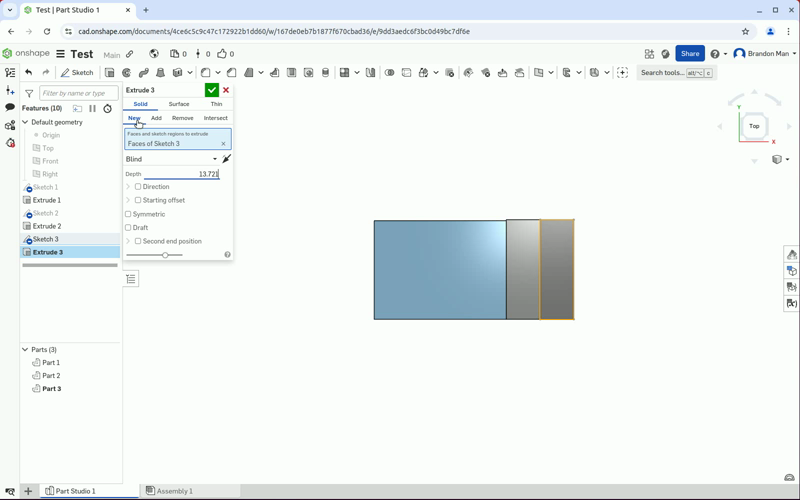
key(enter)
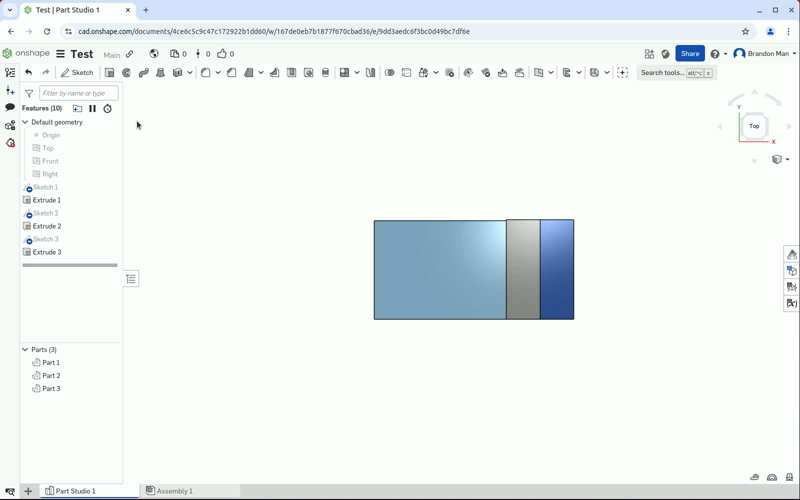
key(shift+h)
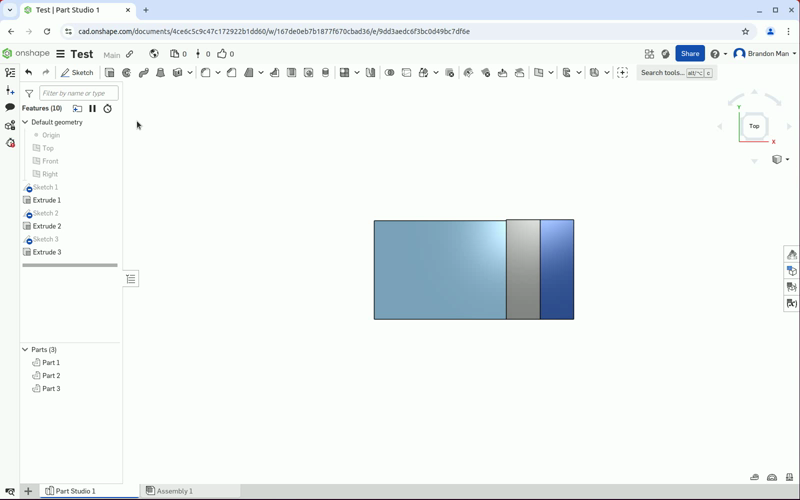
key(shift+h)
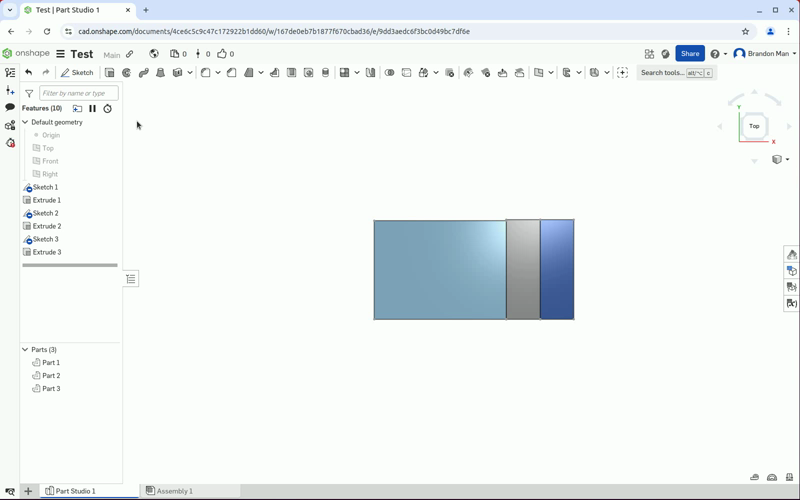
key(shift+7)
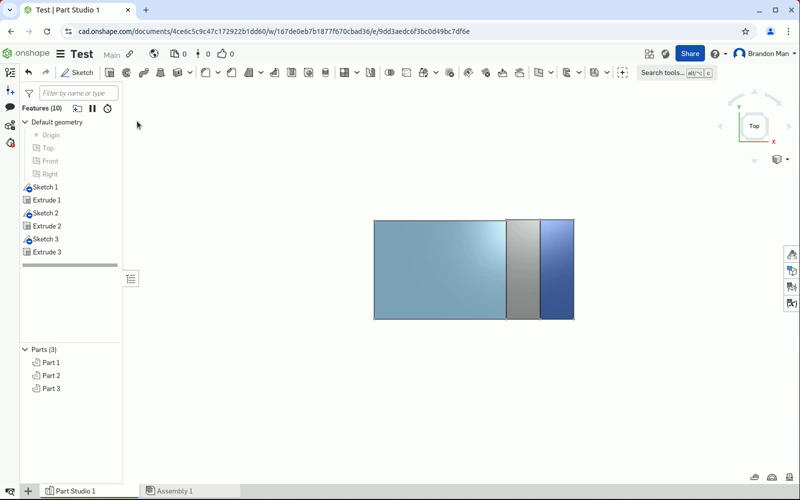
key(up, 3)
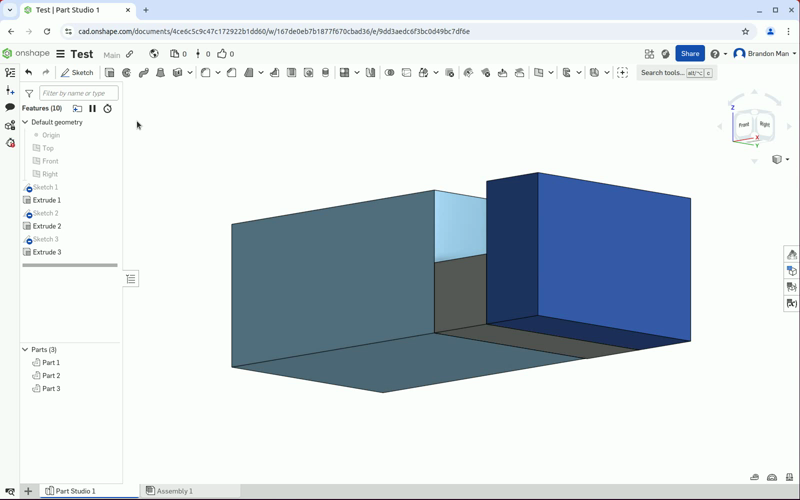
key(left, 3)
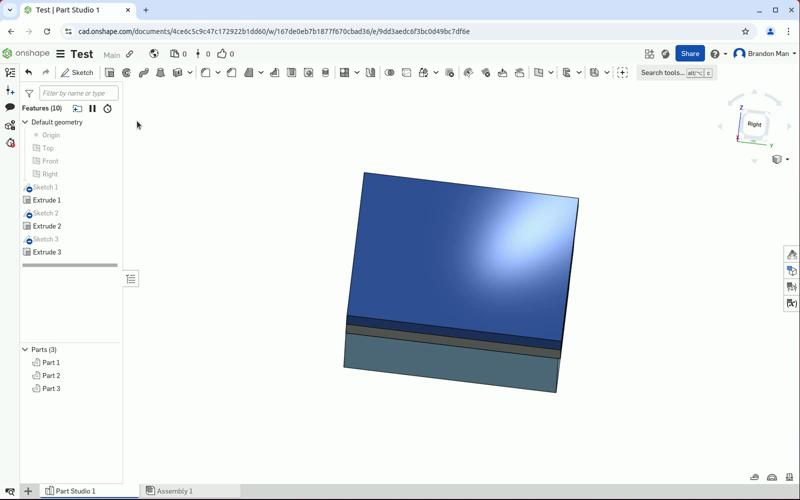
key(right, 3)
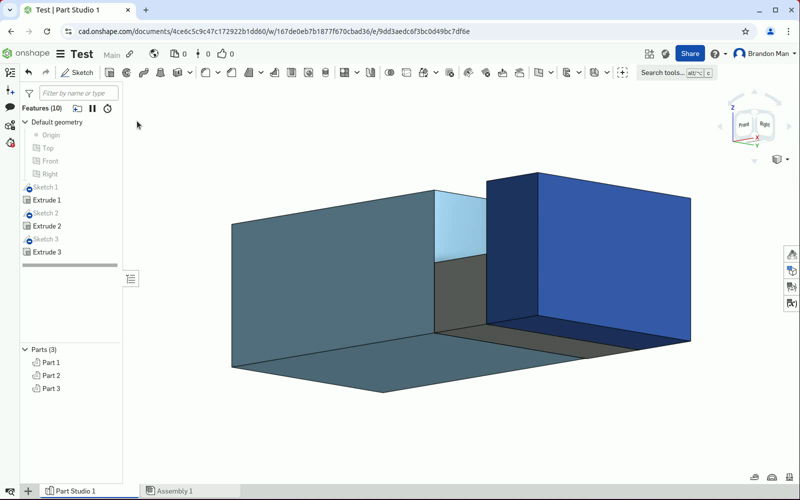
key(down, 3)
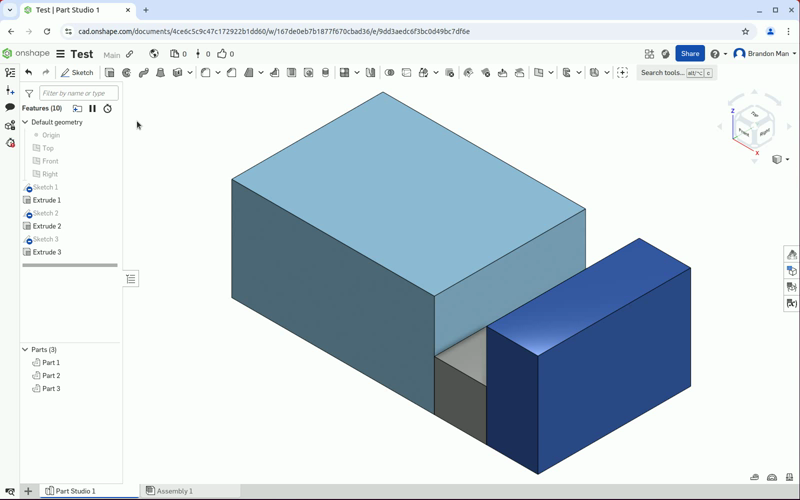
mouse_move(73, 189)
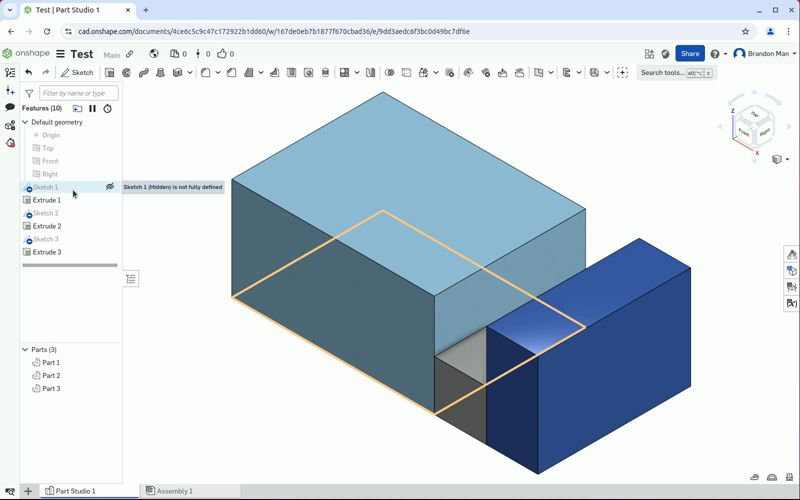
click(73, 189)